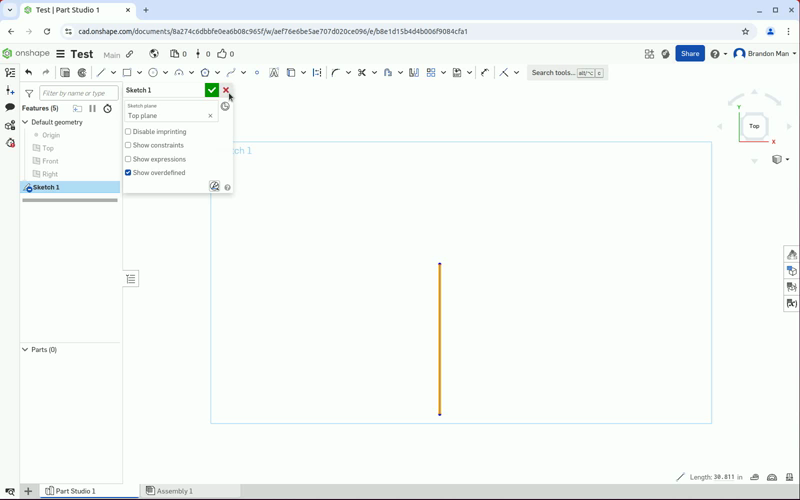
key(shift+h)
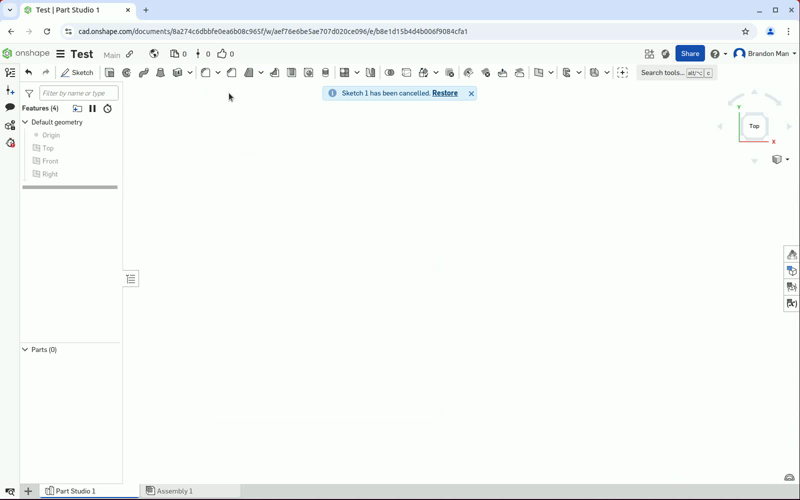
key(shift+s)
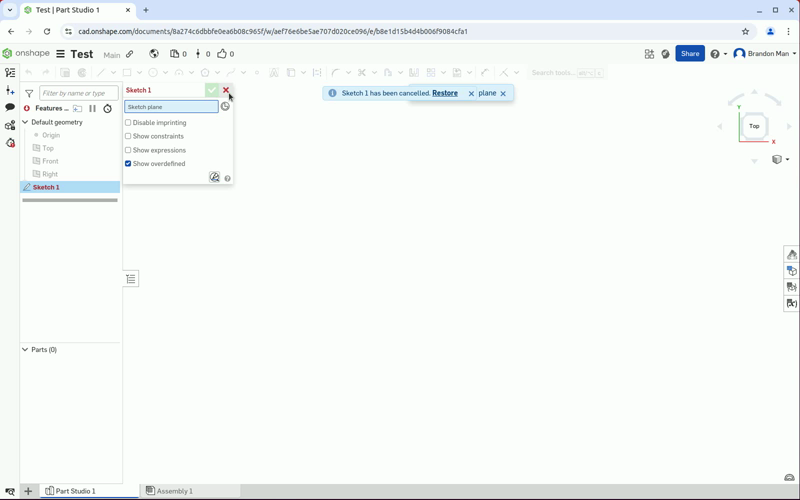
mouse_move(73, 150)
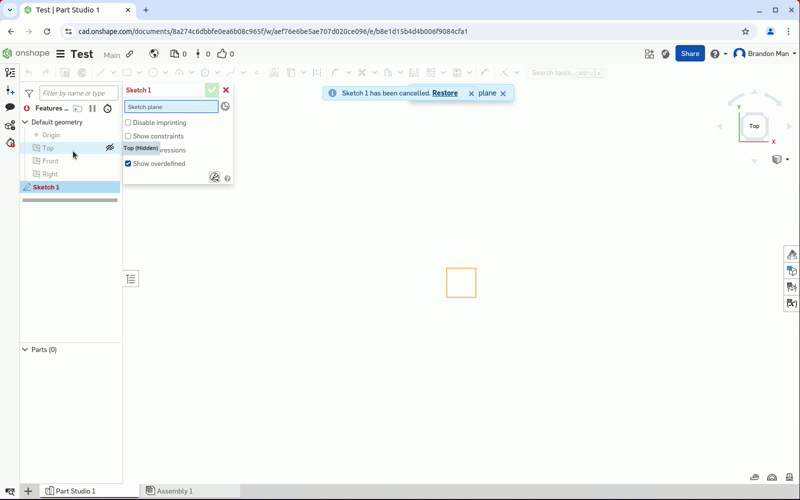
click(73, 150)
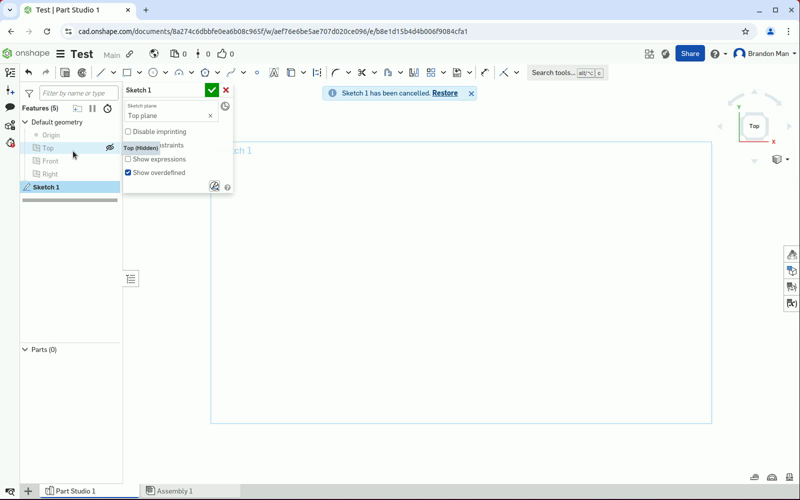
mouse_move(73, 352)
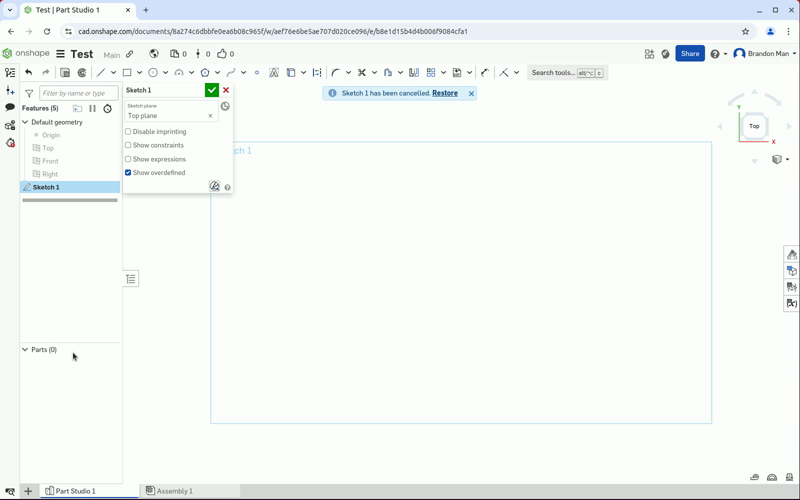
key(y)
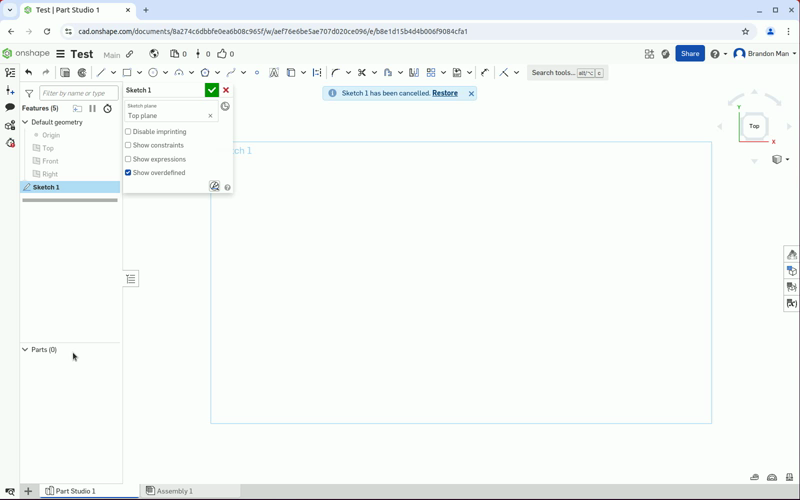
key(l)
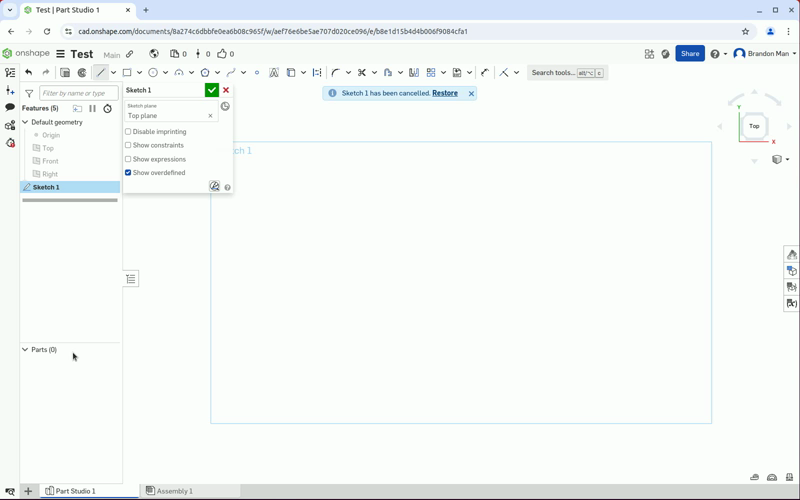
key_down(shift)
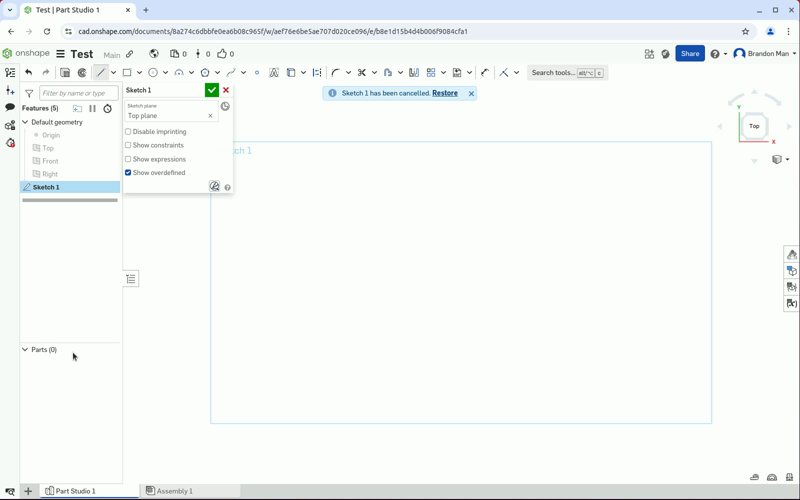
mouse_move(460, 282)
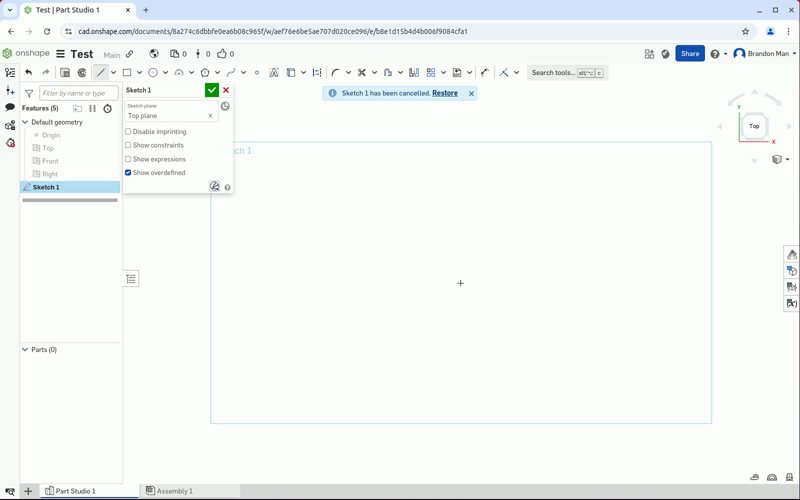
click(460, 282)
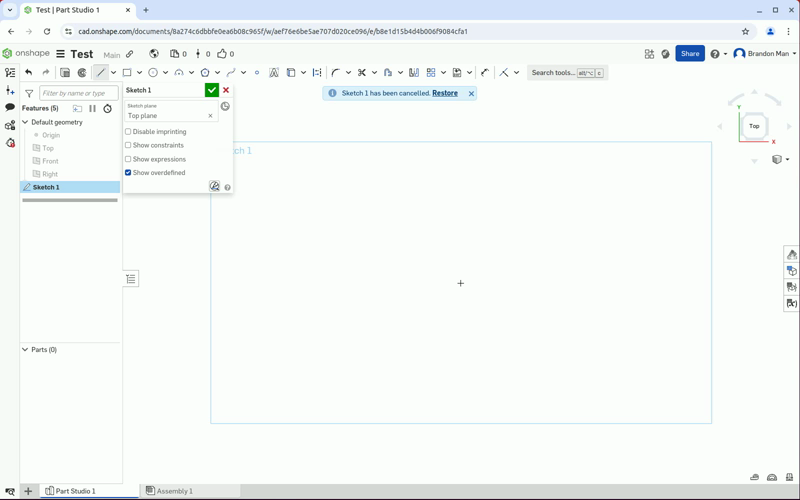
key_up(shift)
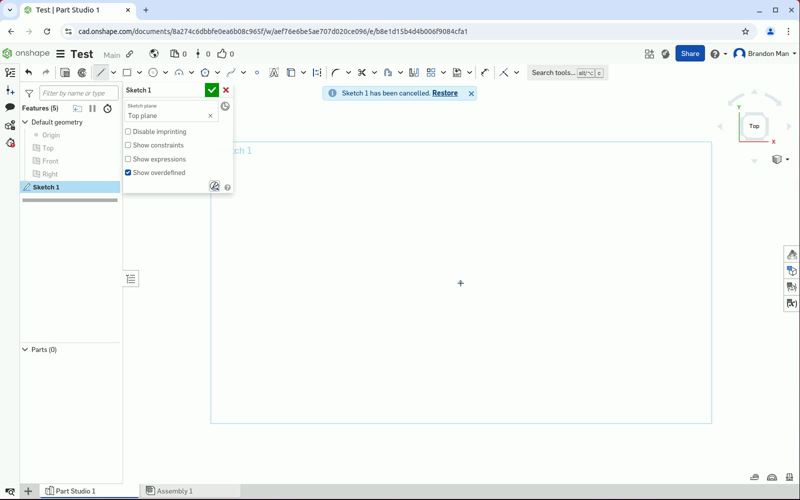
key_down(shift)
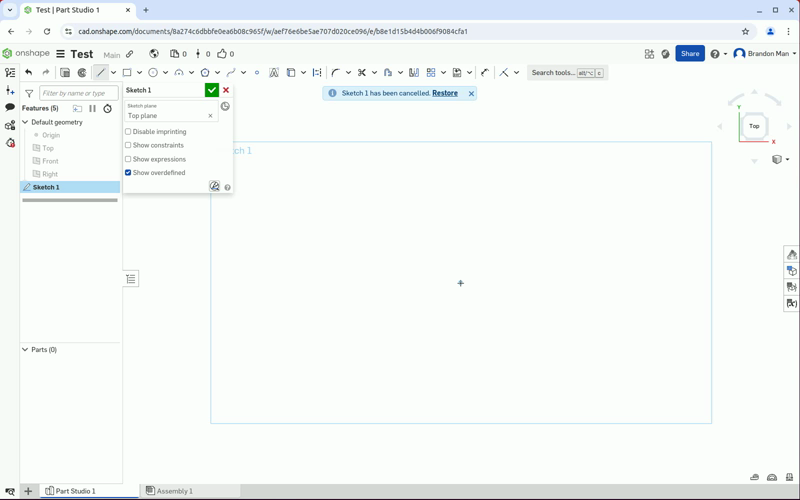
mouse_move(573, 282)
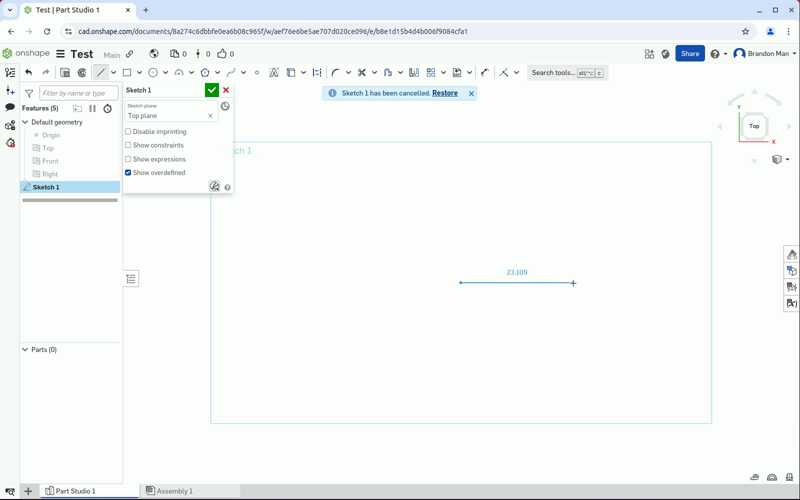
click(573, 282)
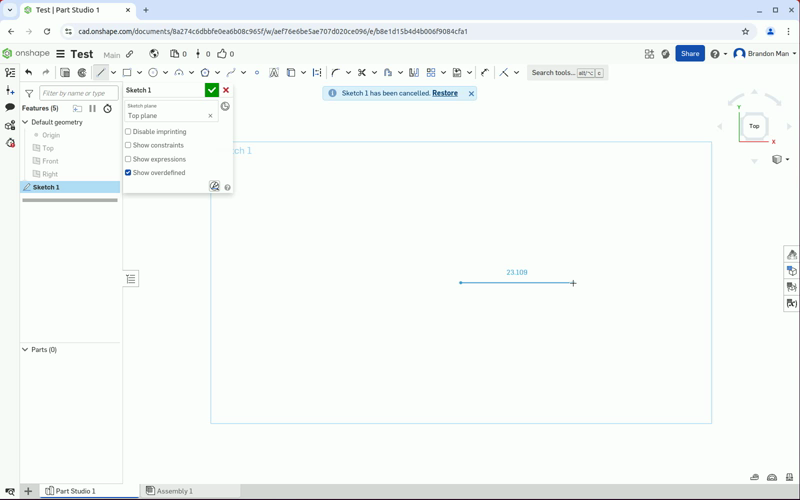
key_up(shift)
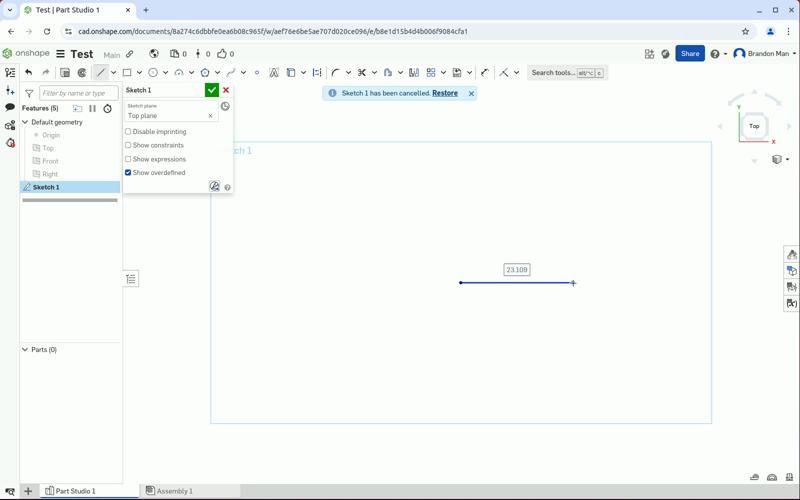
key_down(shift)
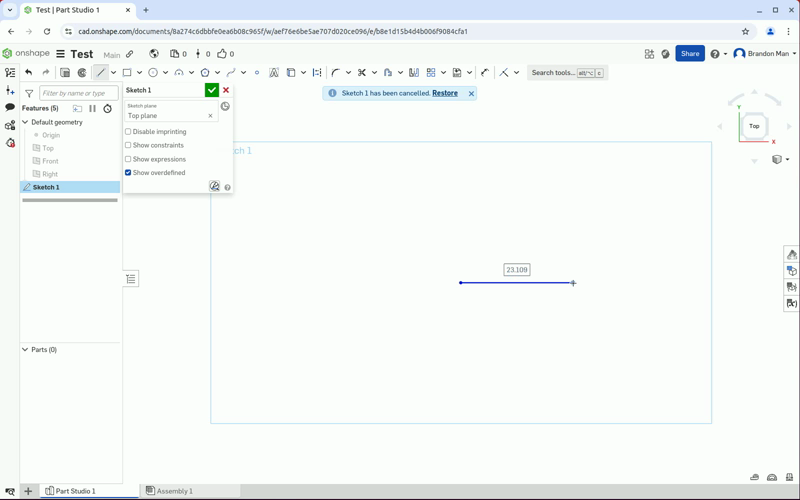
mouse_move(573, 170)
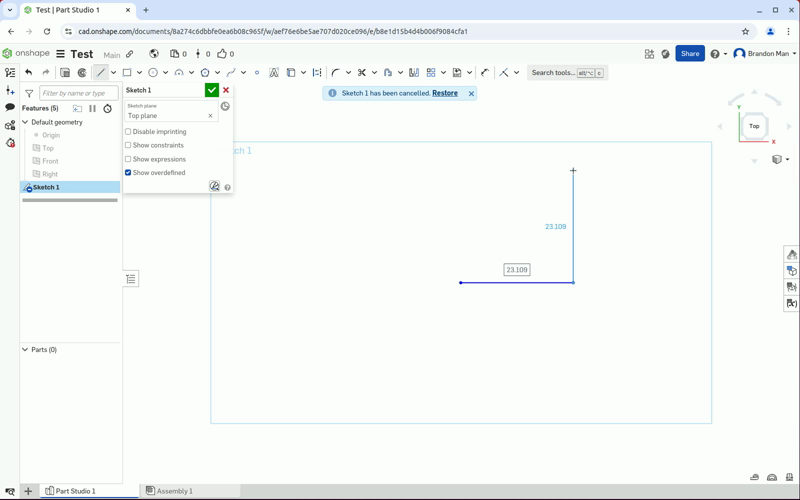
click(573, 170)
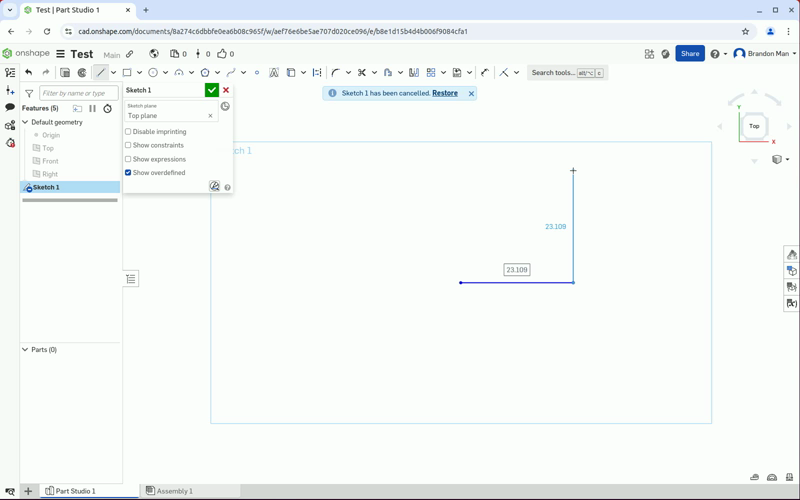
key_up(shift)
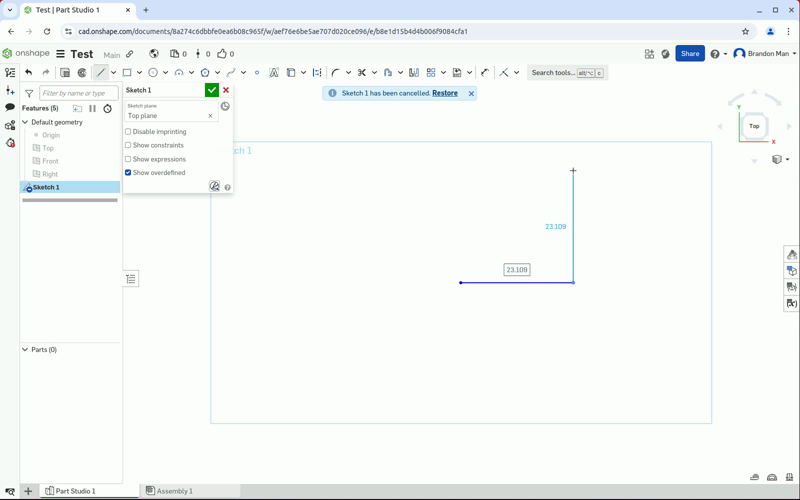
key_down(shift)
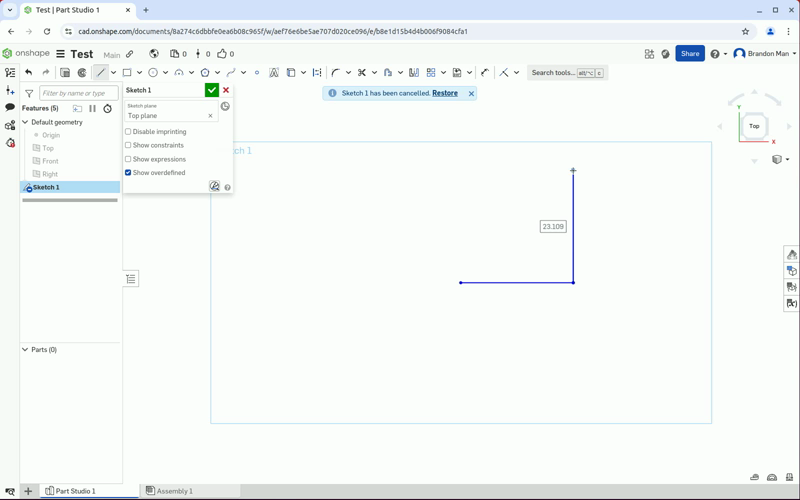
mouse_move(589, 170)
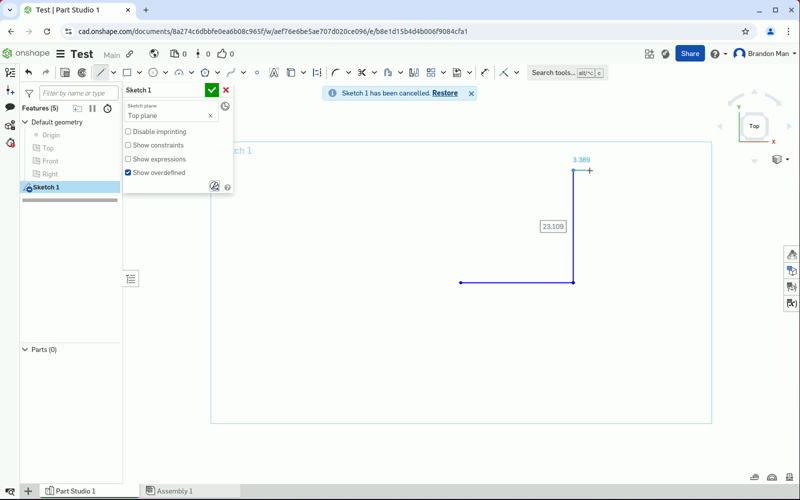
mouse_move(535, 170)
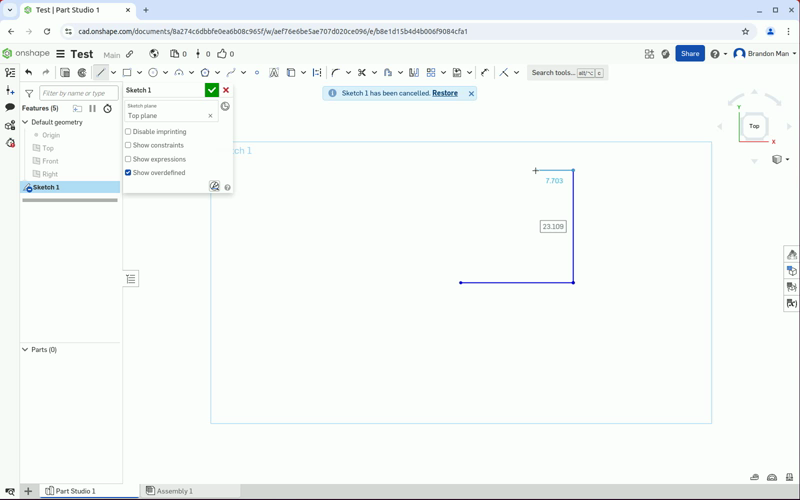
click(535, 170)
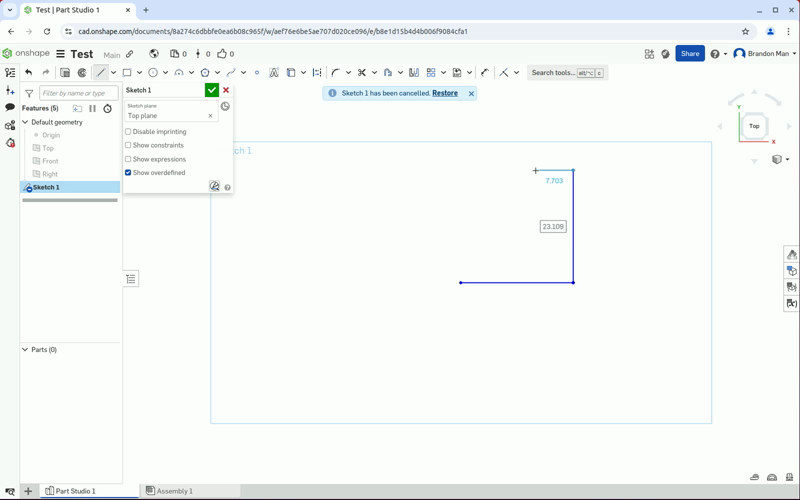
key_up(shift)
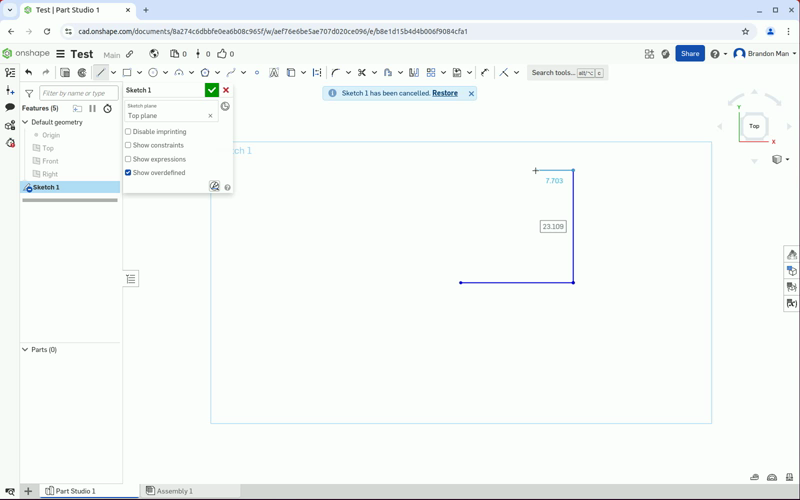
key_down(shift)
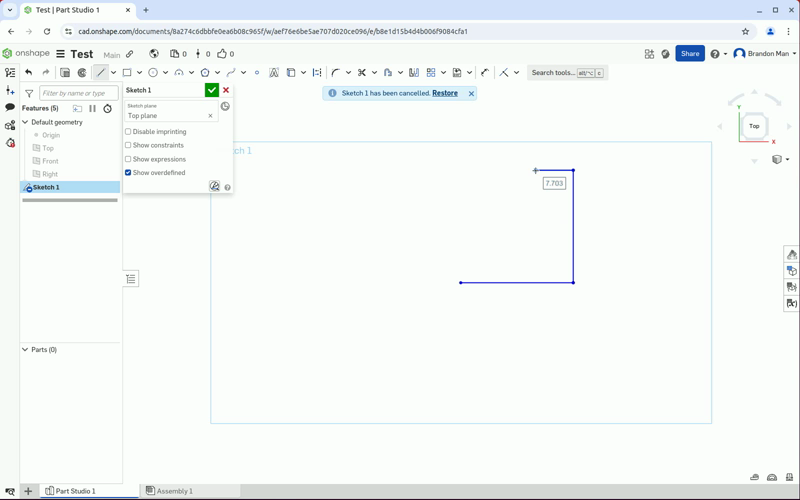
mouse_move(460, 170)
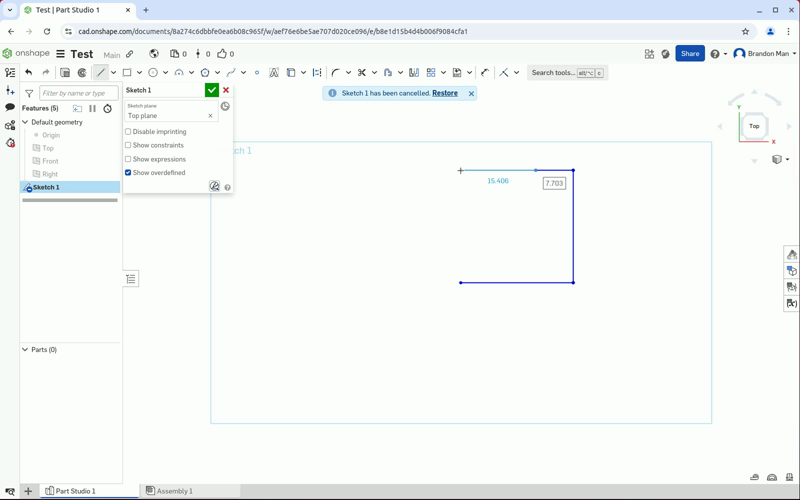
click(460, 170)
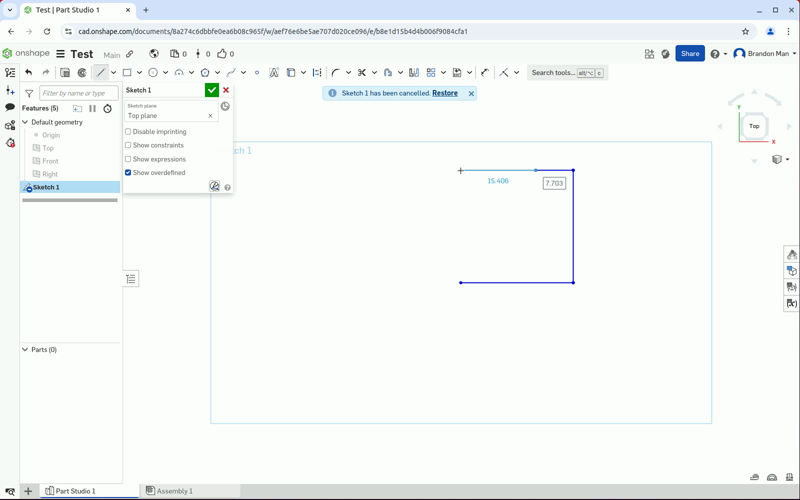
key_up(shift)
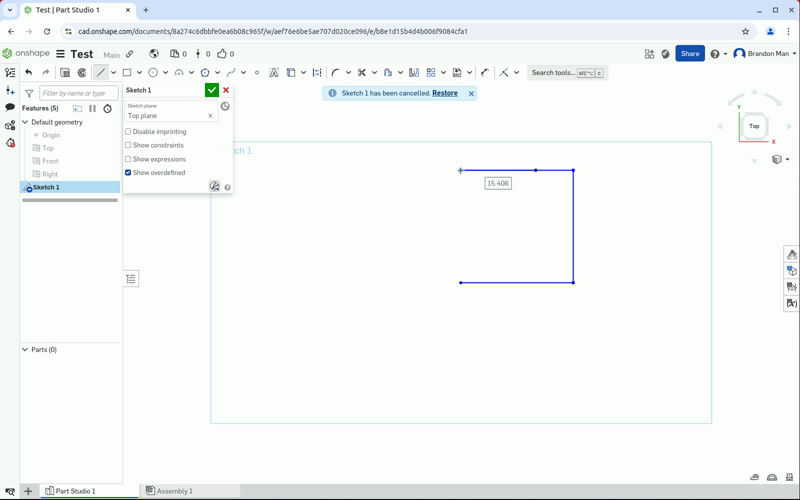
key_down(shift)
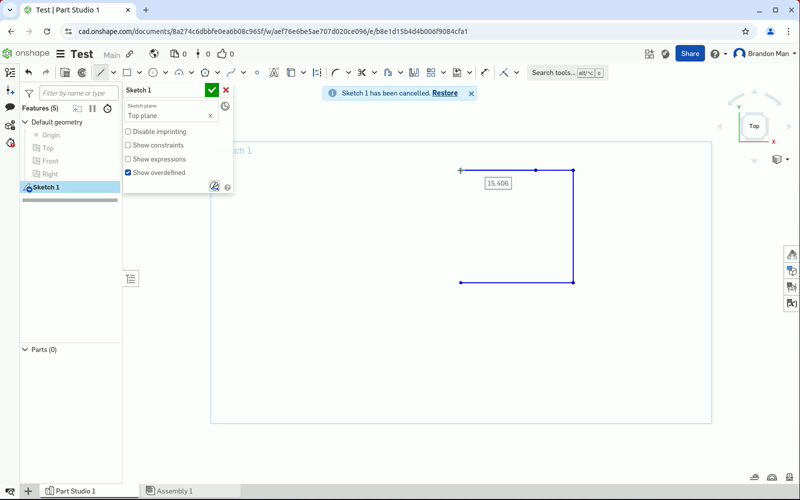
mouse_move(460, 282)
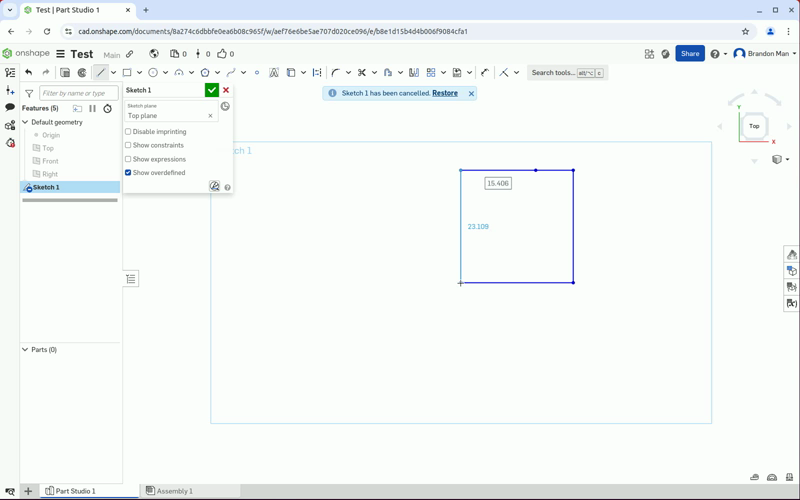
key_up(shift)
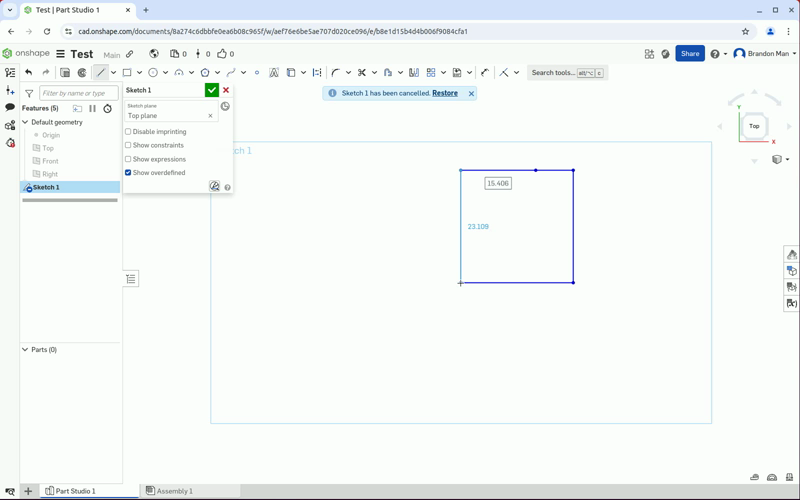
click(460, 282)
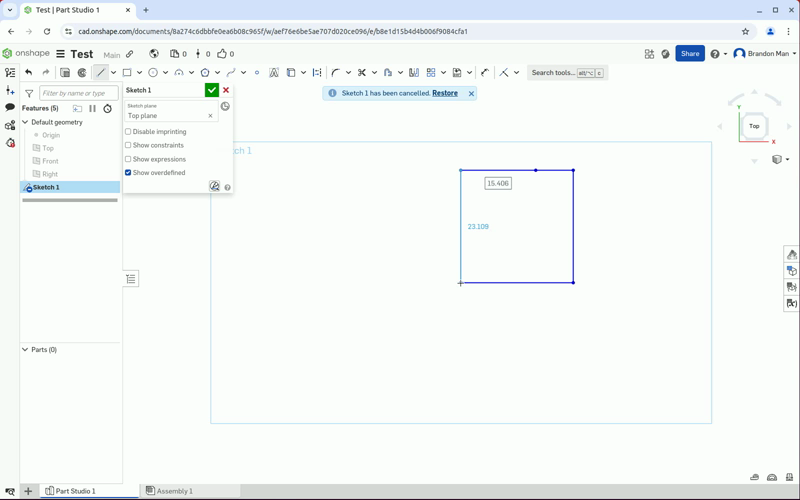
key(esc)
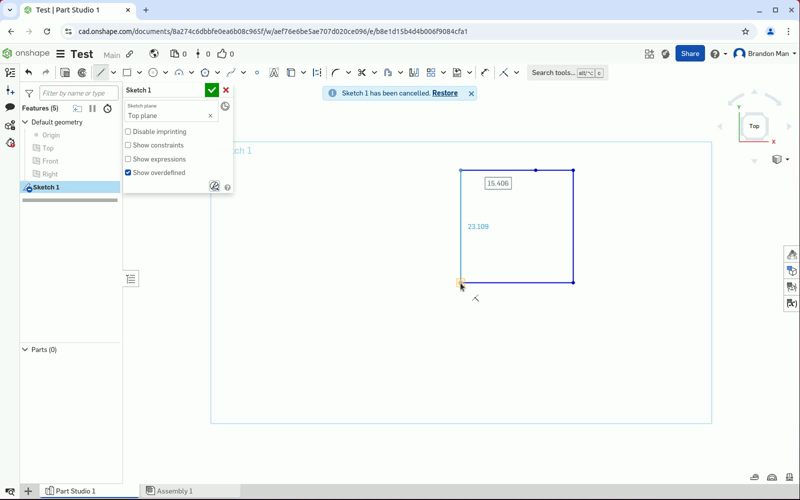
key(c)
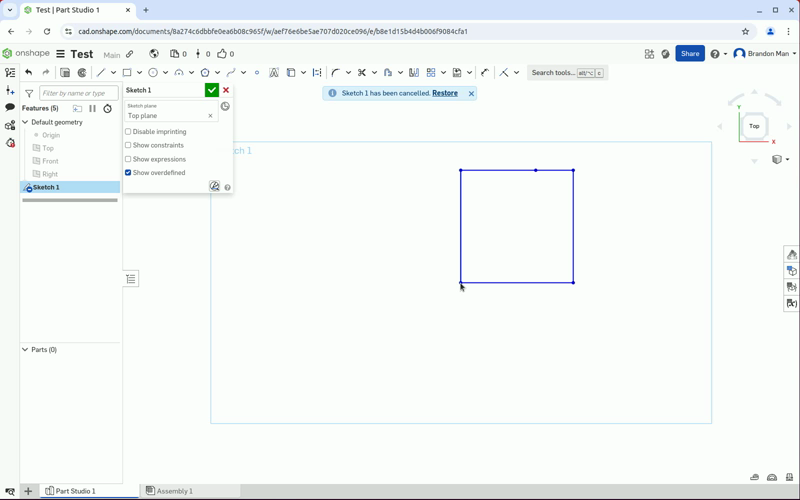
key_down(shift)
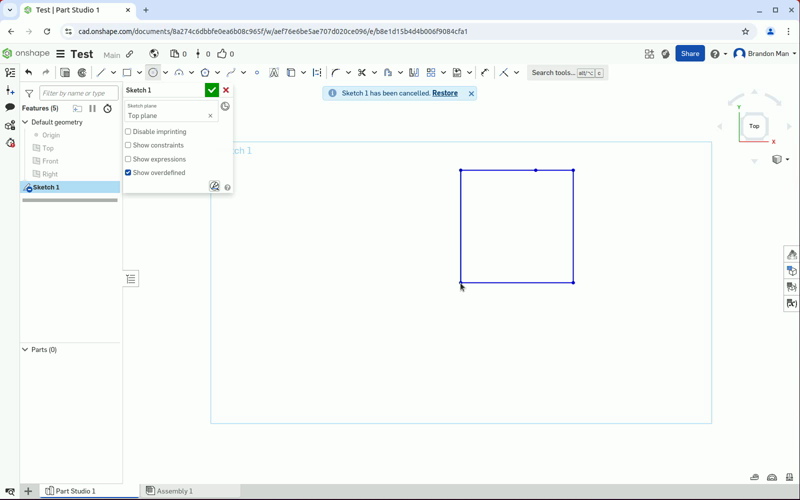
mouse_move(535, 226)
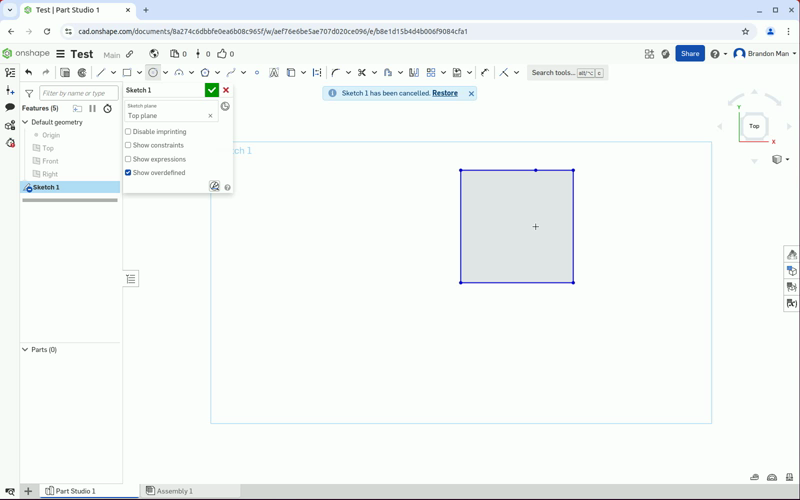
click(535, 226)
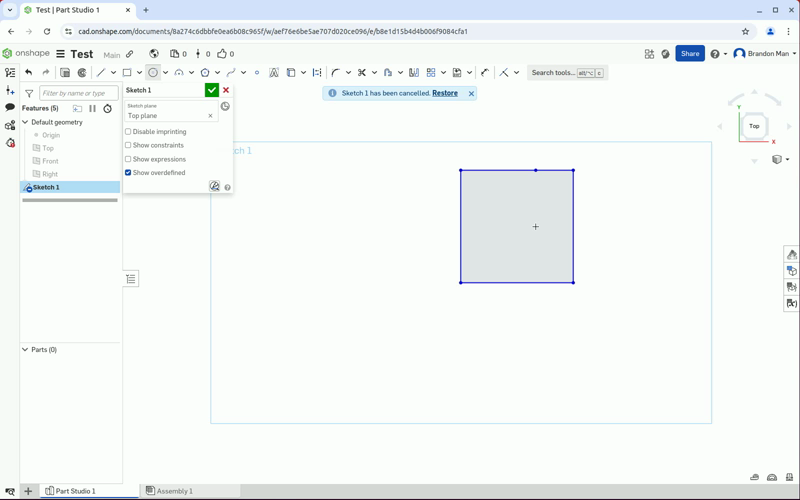
key_up(shift)
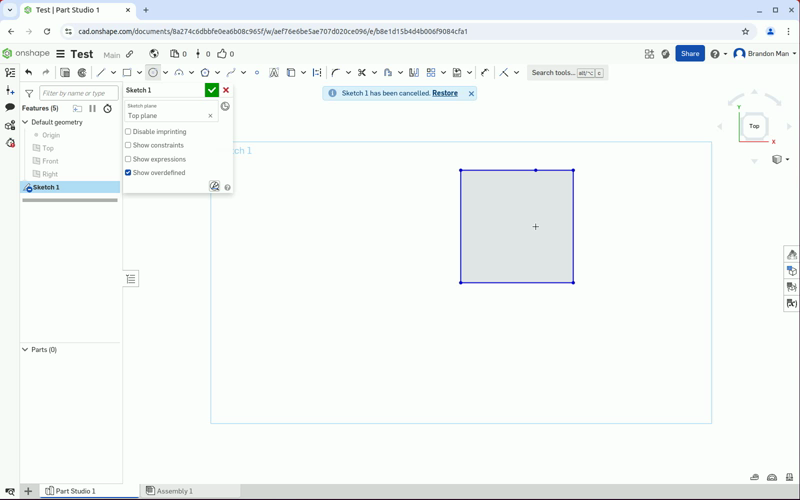
mouse_move(545, 226)
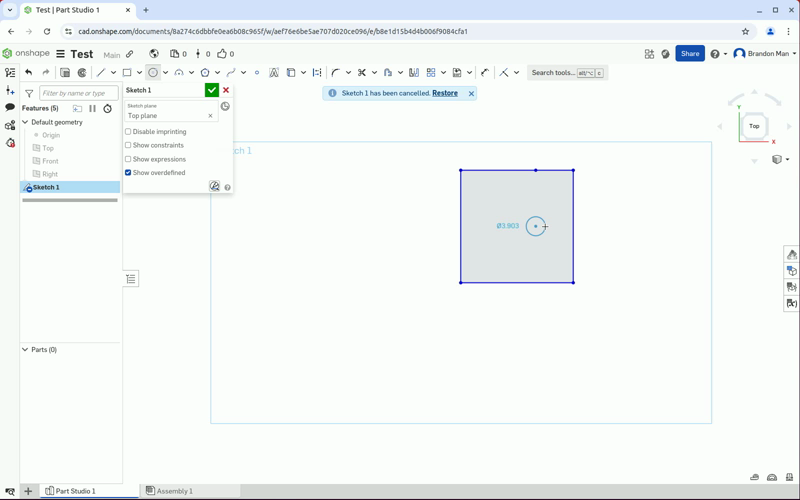
click(545, 226)
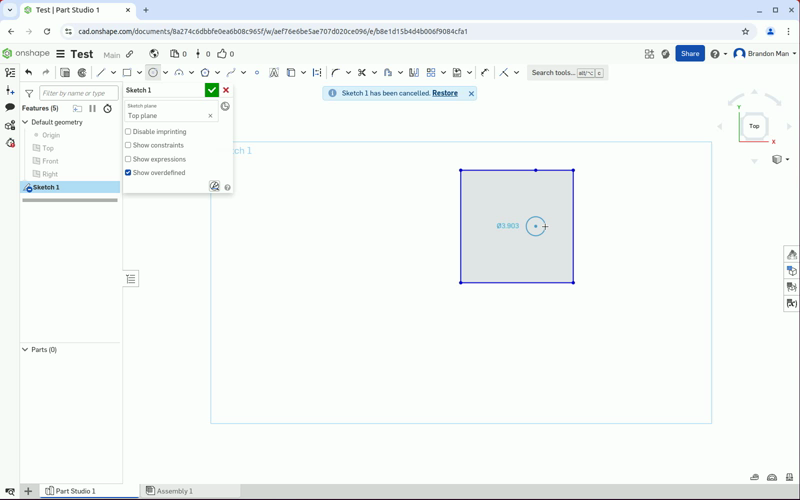
key(esc)
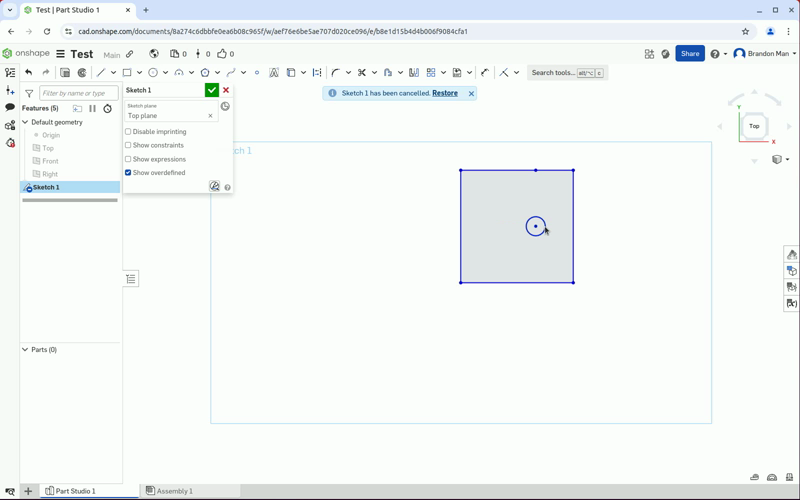
mouse_move(531, 244)
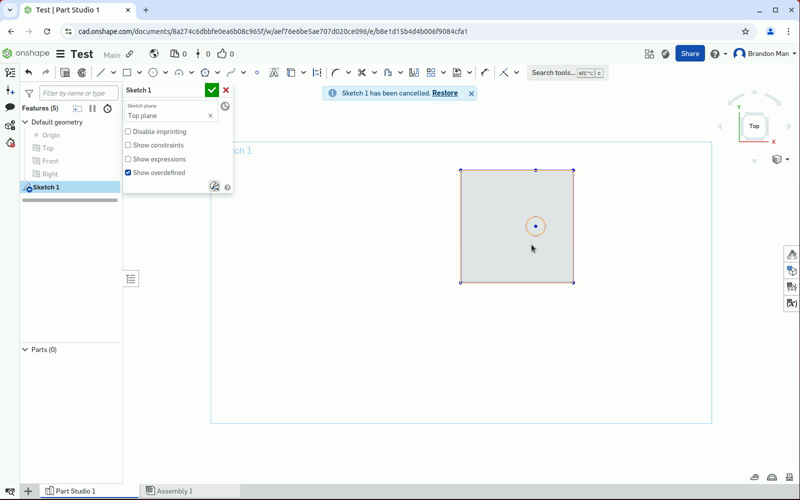
click(531, 244)
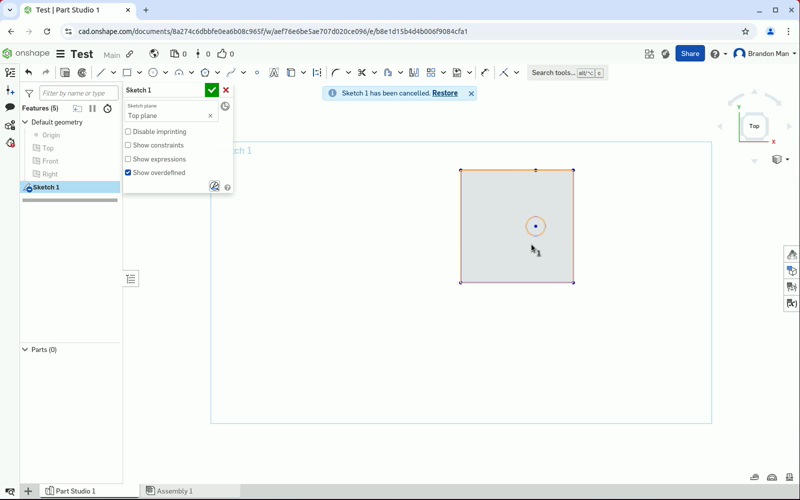
mouse_move(73, 352)
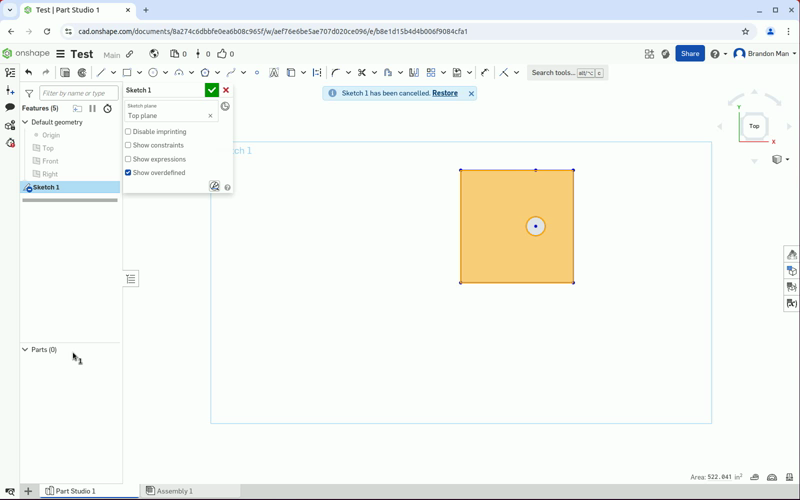
key(shift+y)
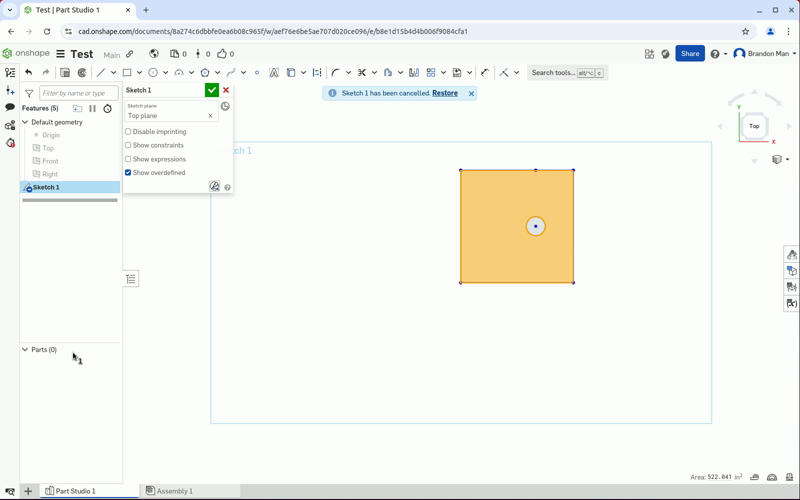
key(shift+e)
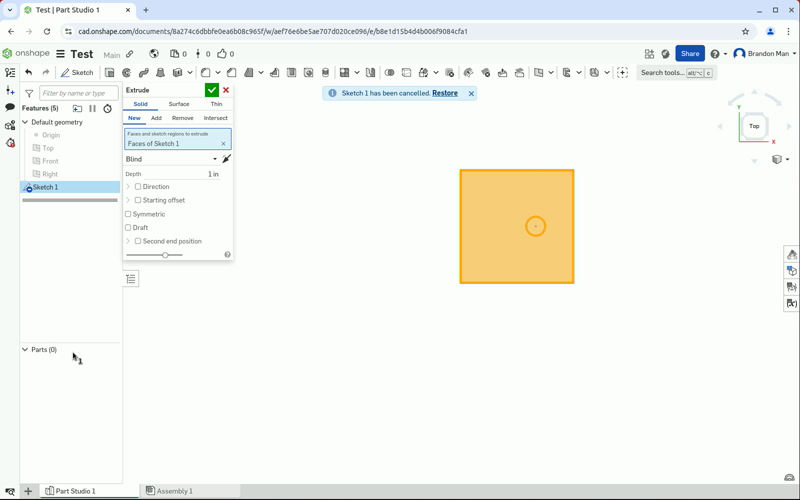
mouse_move(143, 106)
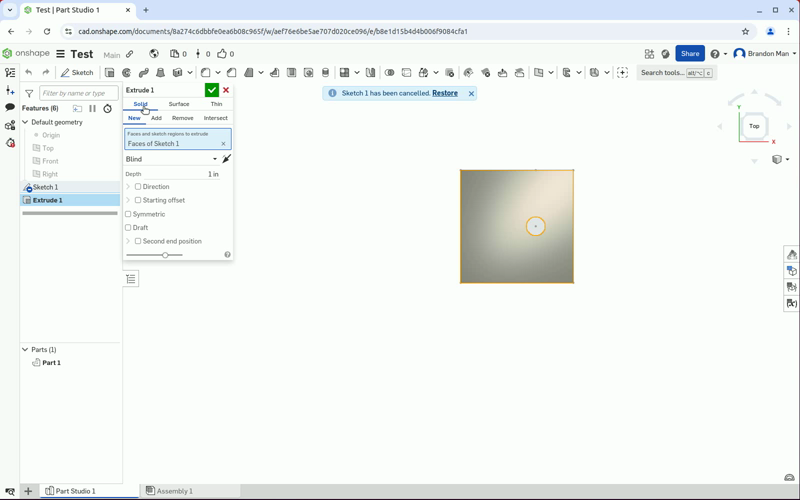
click(143, 106)
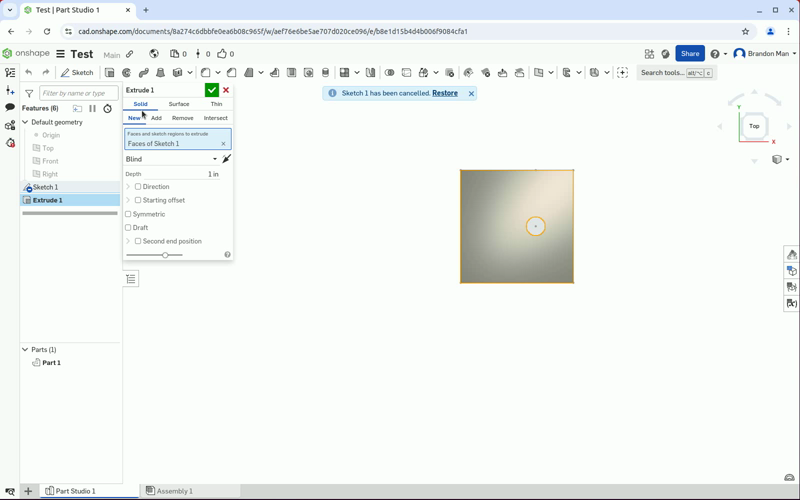
mouse_move(137, 120)
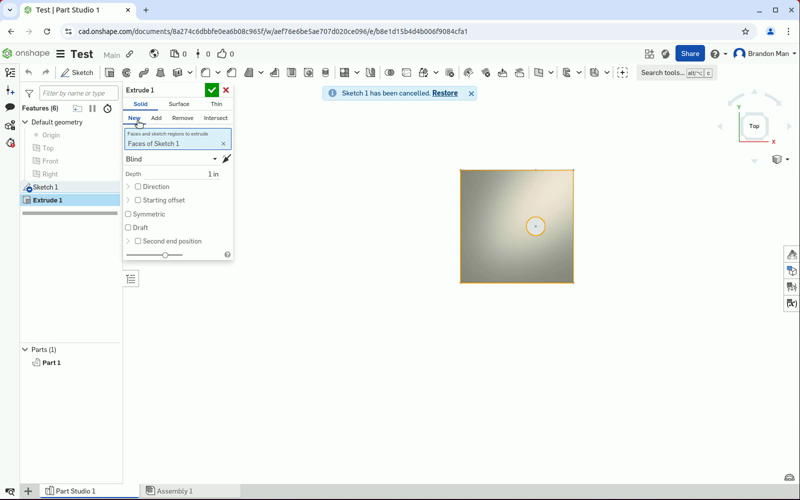
click(137, 120)
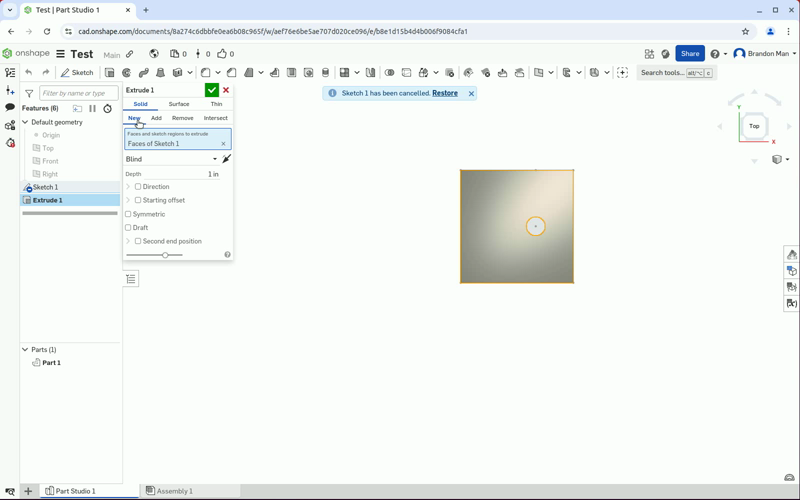
key(tab, 4)
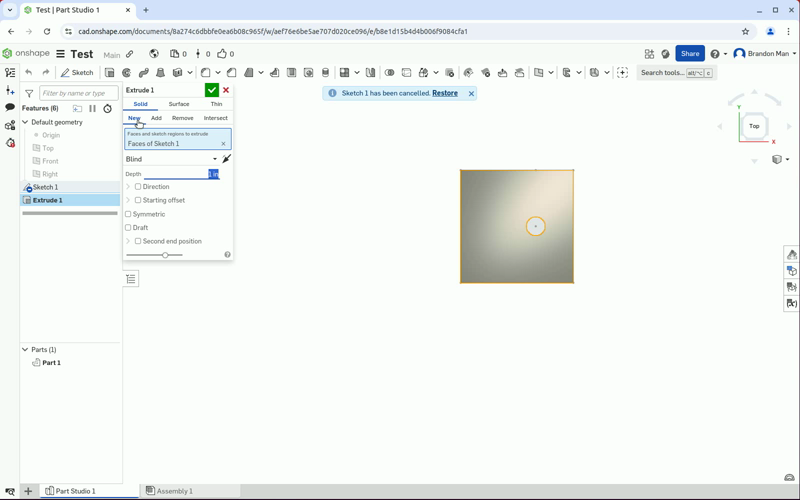
text(11.554)
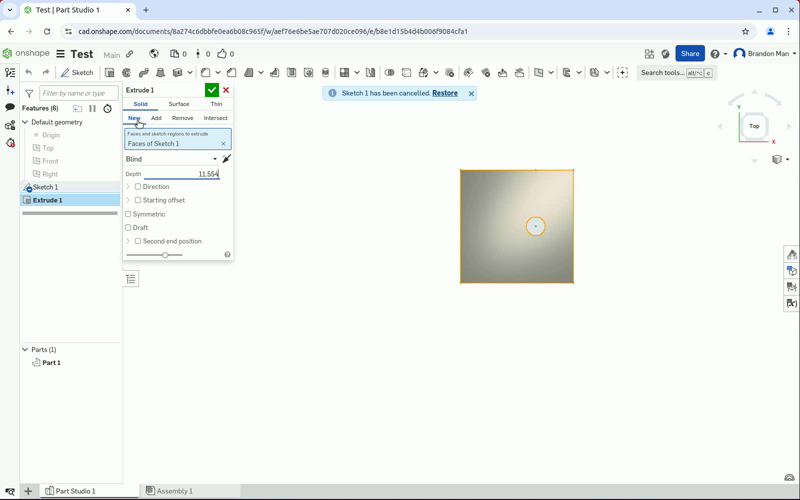
key(enter)
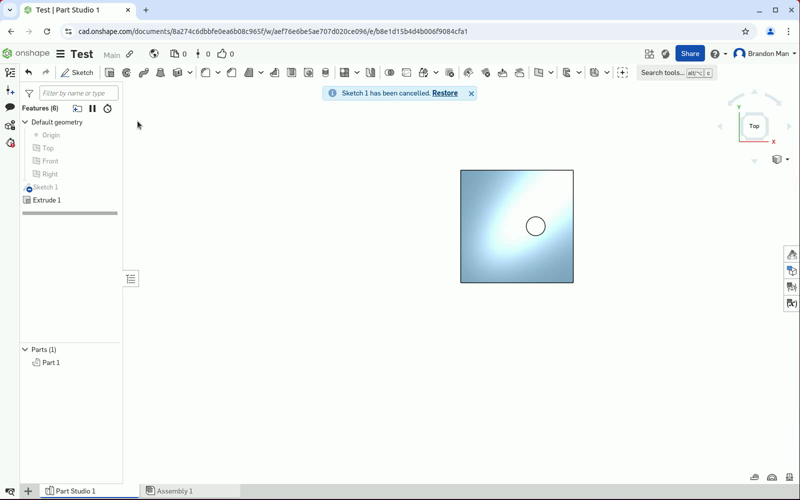
key(shift+h)
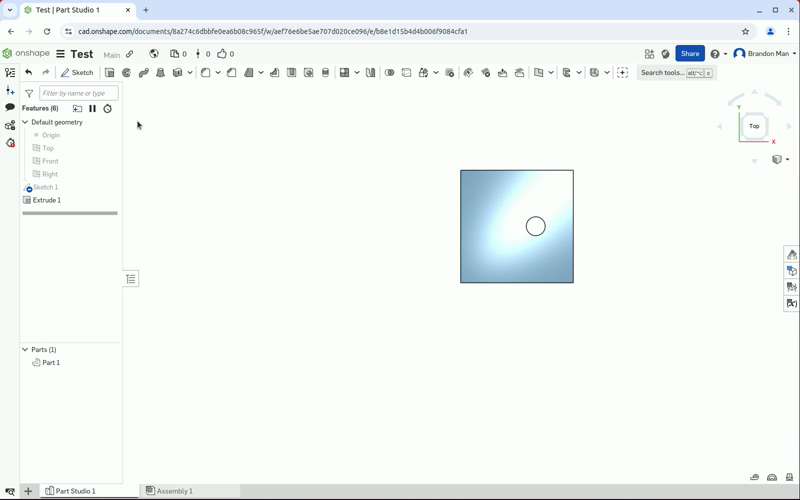
key(shift+h)
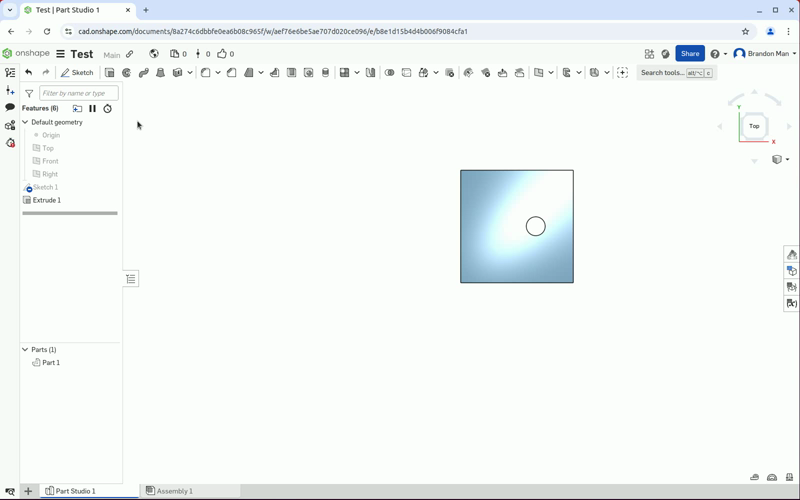
mouse_move(73, 189)
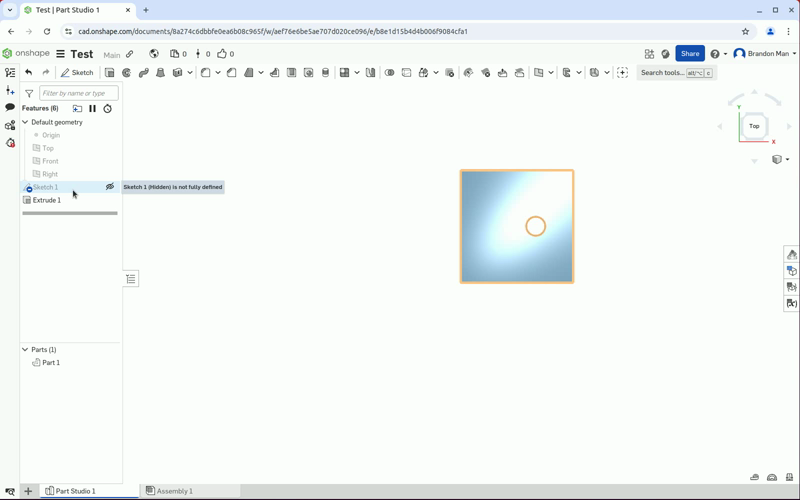
click(73, 189)
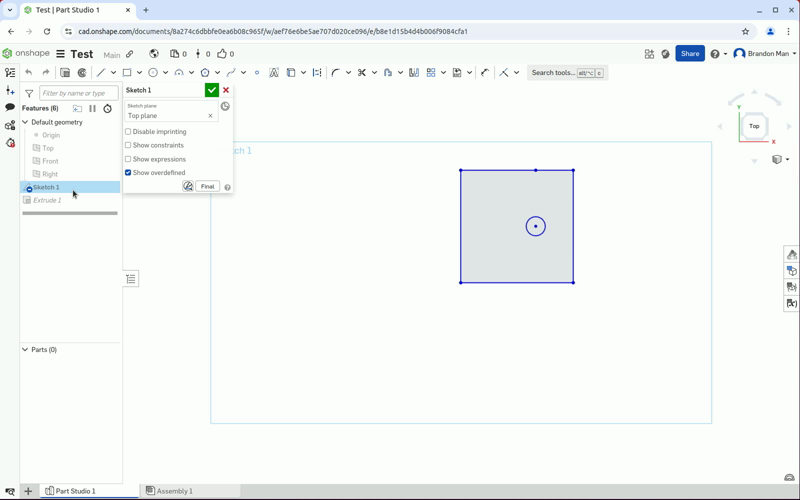
mouse_move(229, 92)
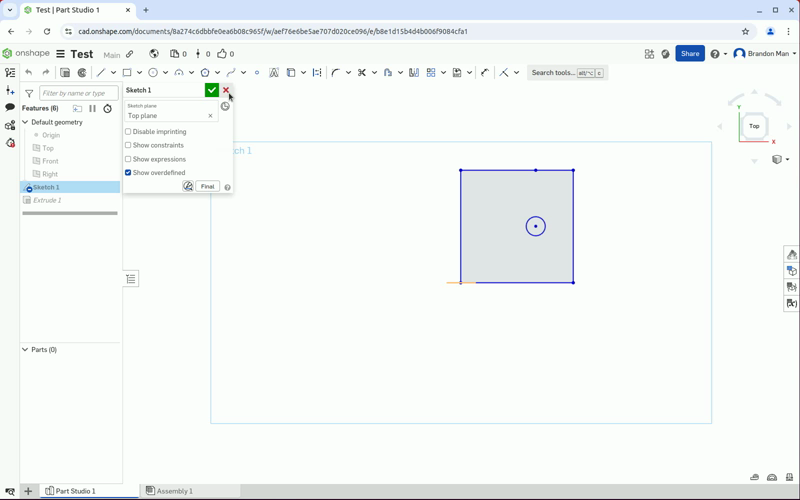
click(229, 92)
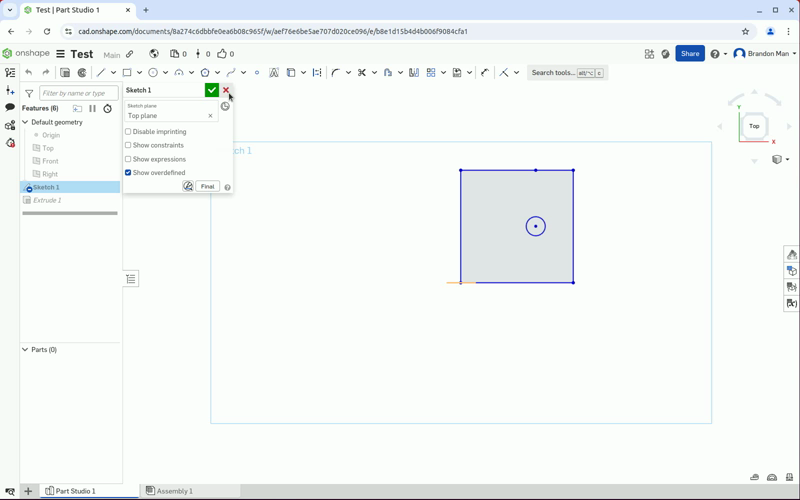
key(shift+s)
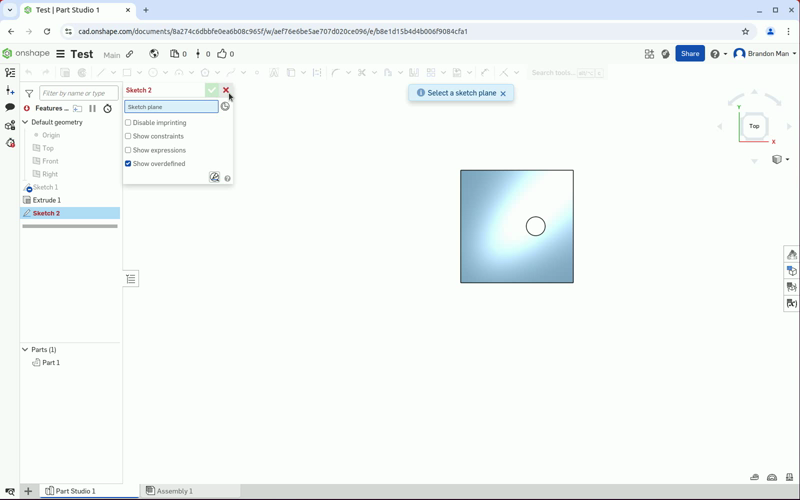
mouse_move(73, 150)
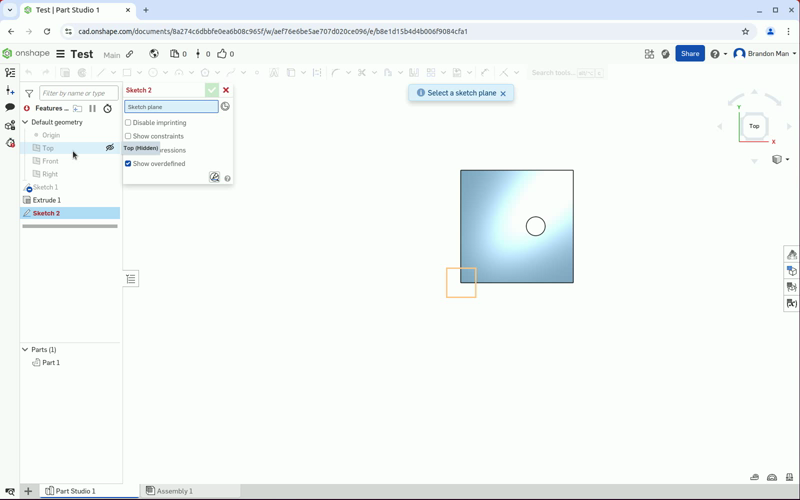
click(73, 150)
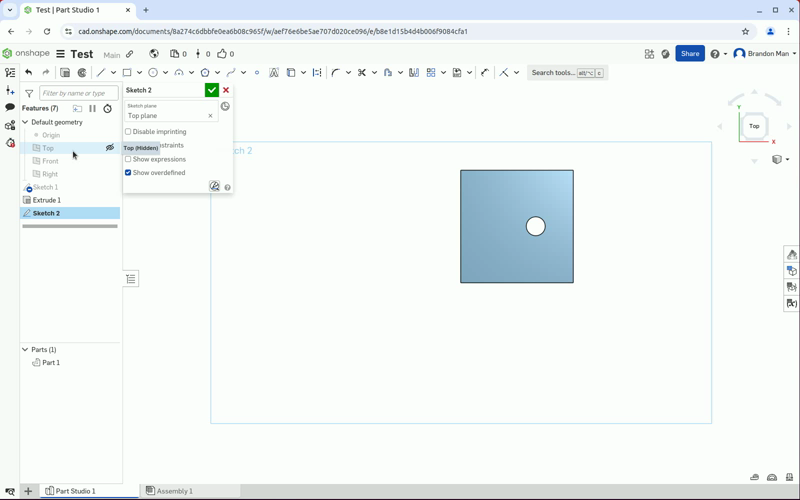
mouse_move(73, 352)
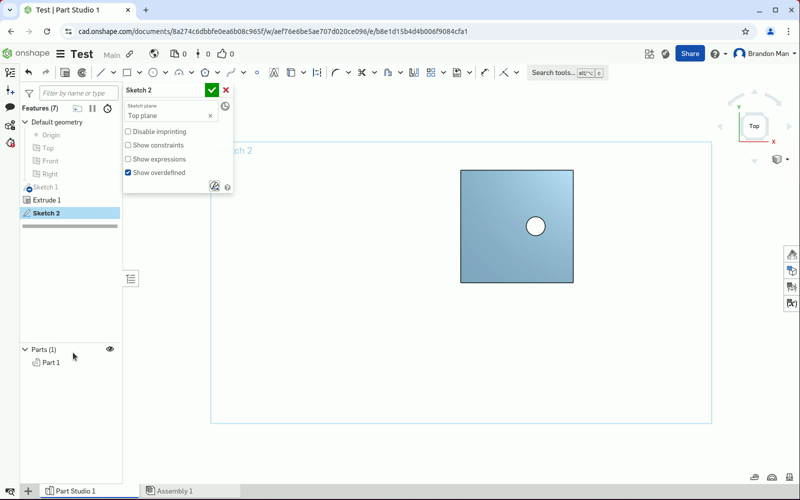
key(y)
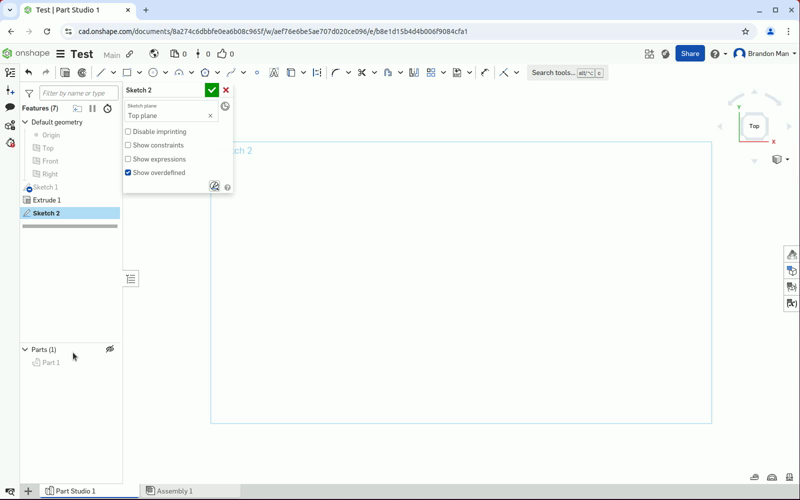
key(l)
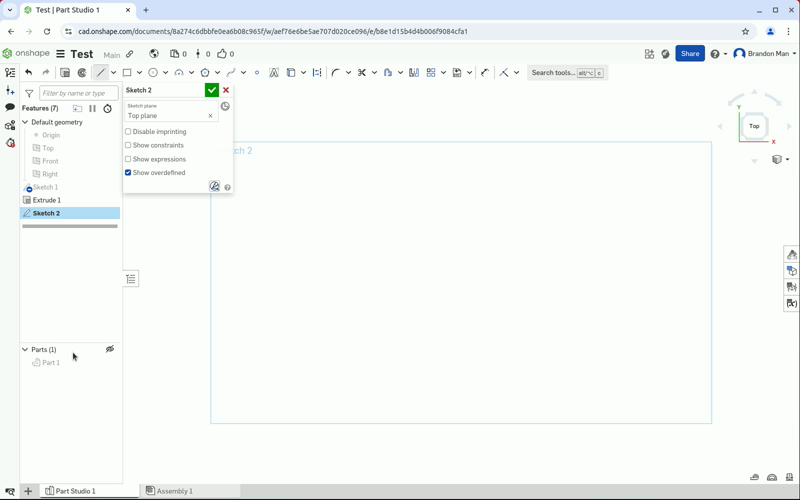
key_down(shift)
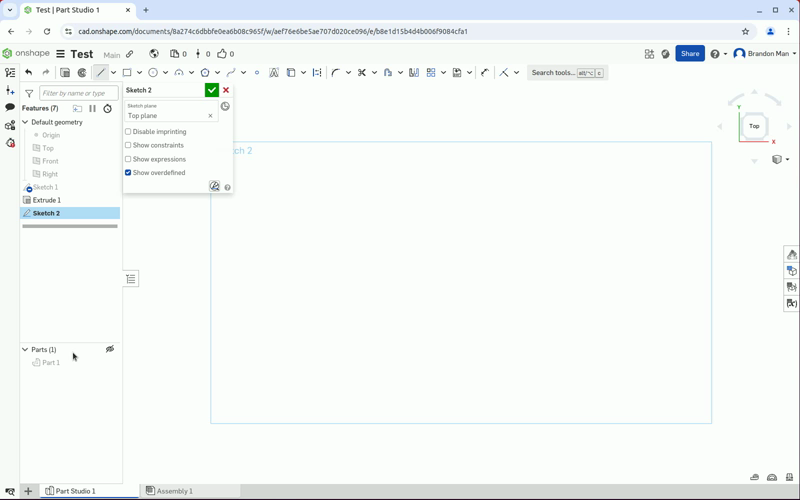
mouse_move(460, 282)
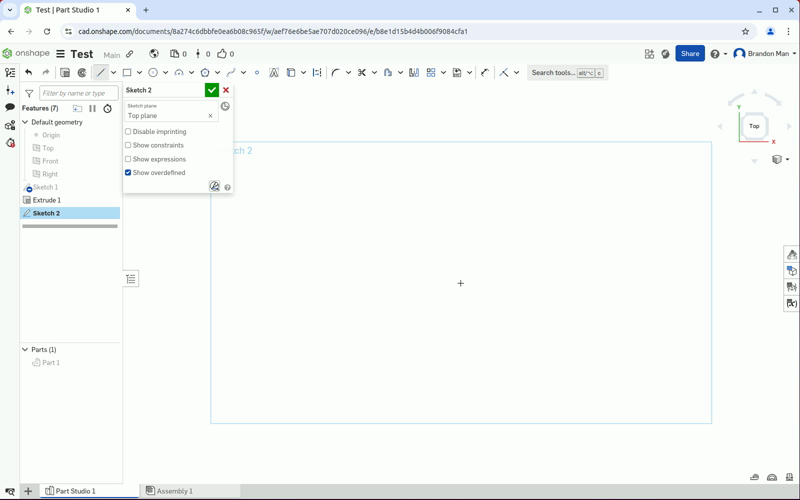
click(460, 282)
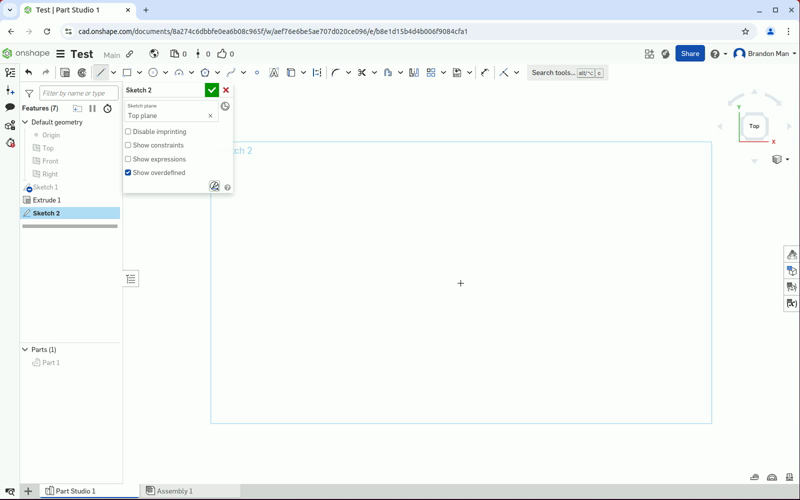
key_up(shift)
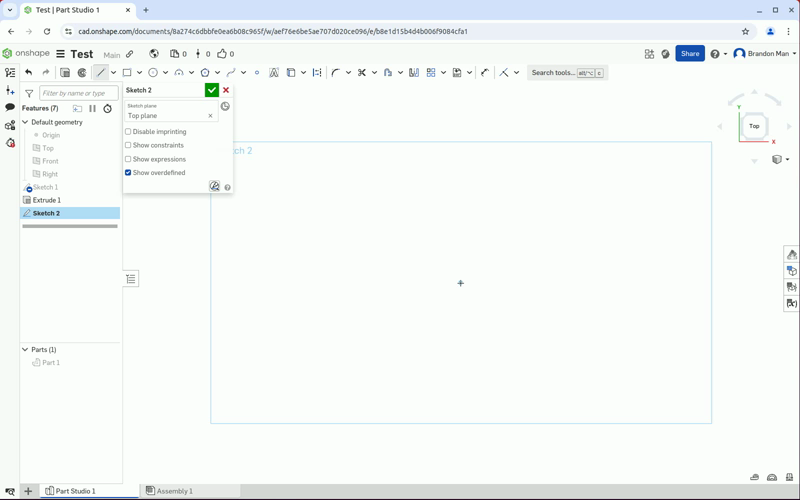
key_down(shift)
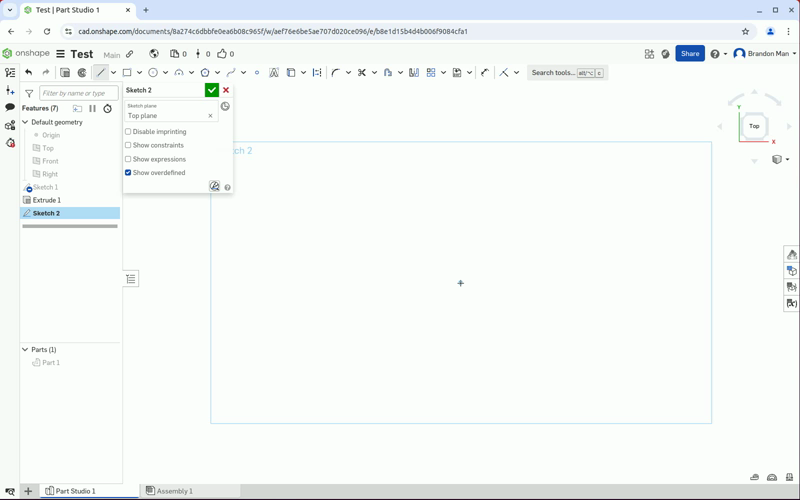
mouse_move(490, 282)
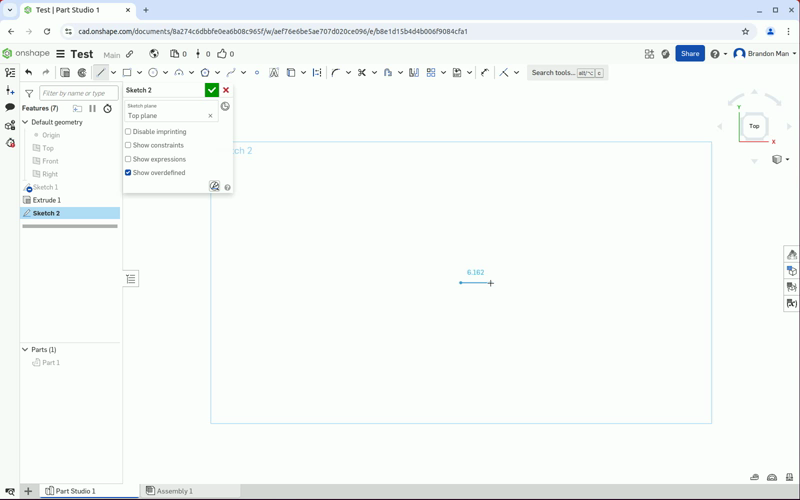
mouse_move(517, 282)
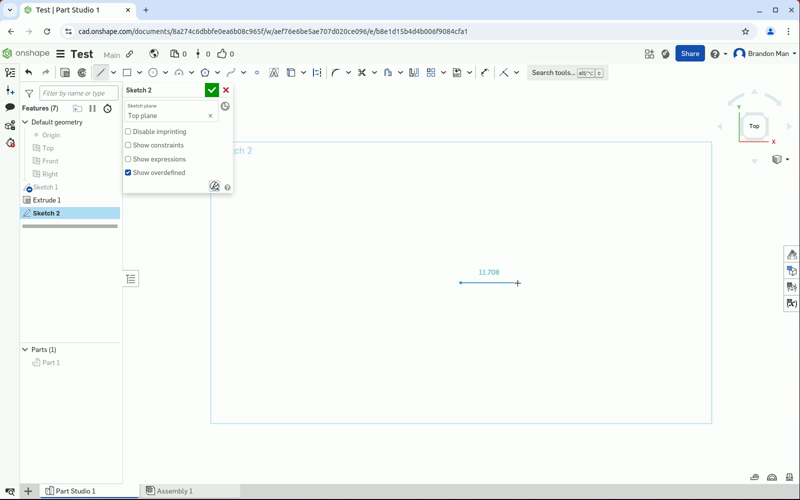
click(517, 282)
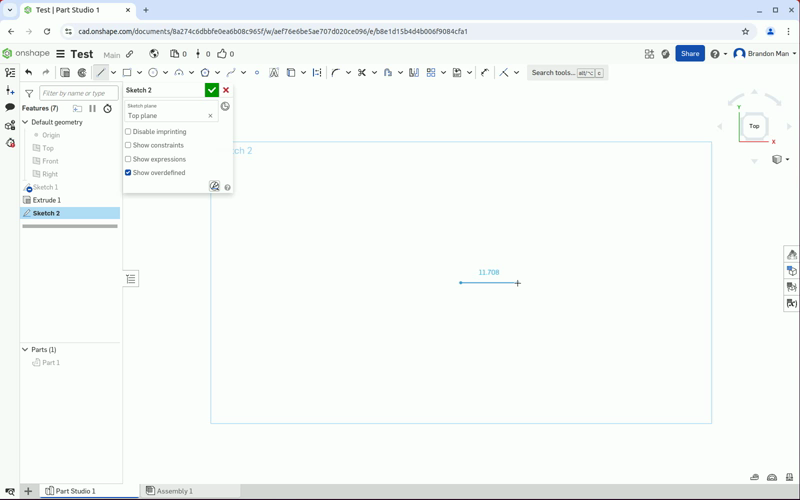
key_up(shift)
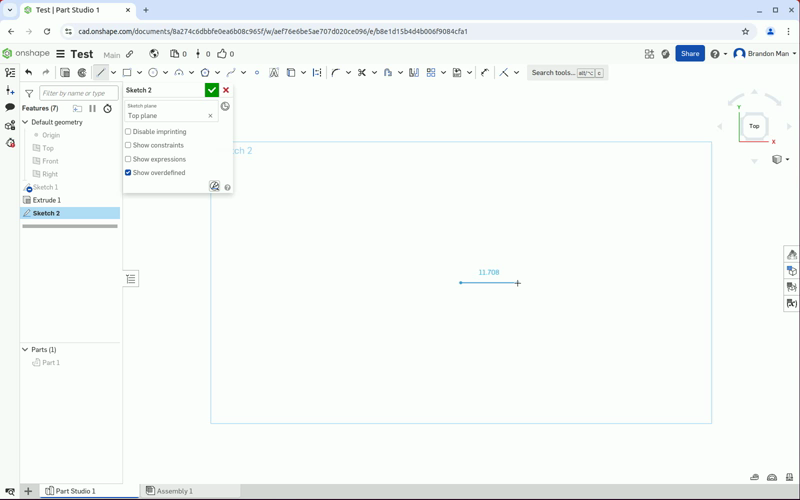
key_down(shift)
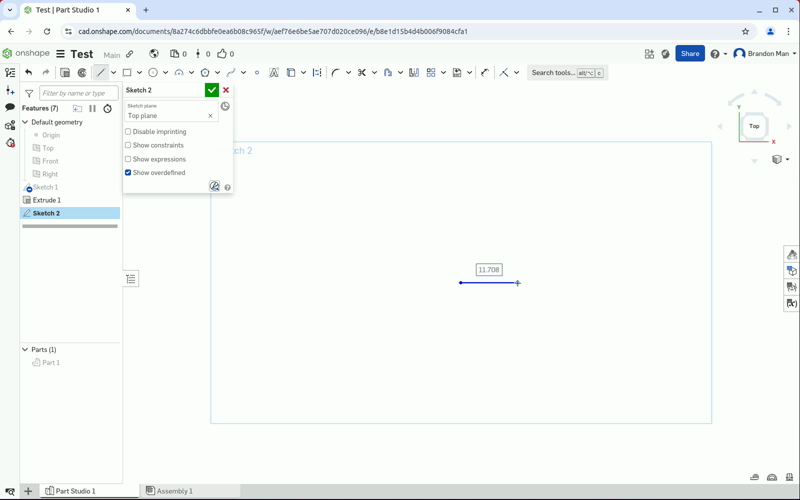
mouse_move(517, 170)
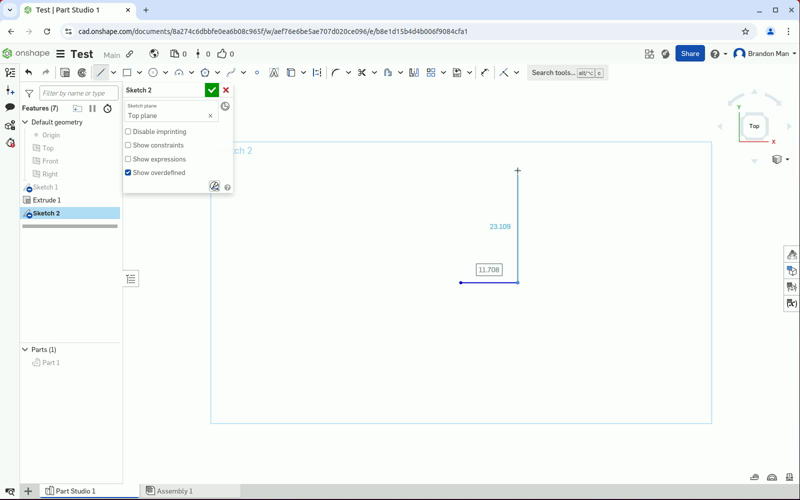
click(517, 170)
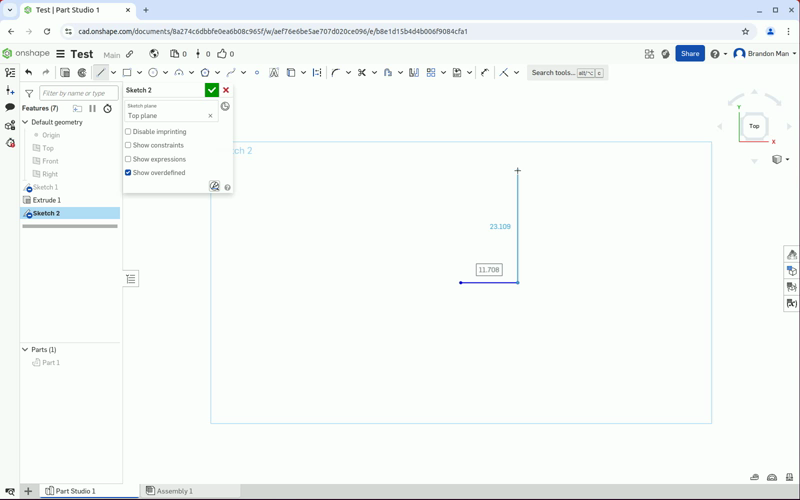
key_up(shift)
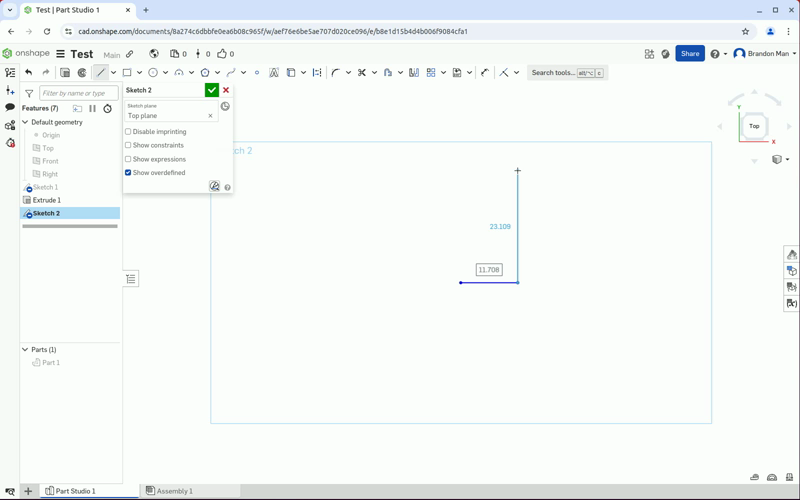
key_down(shift)
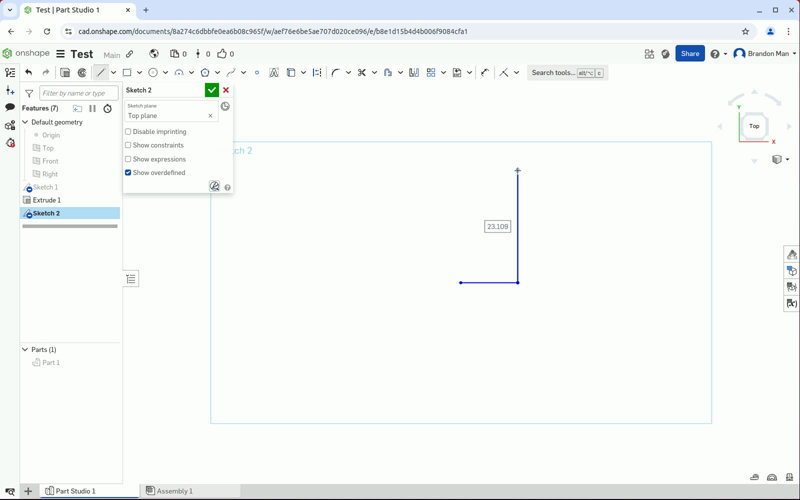
mouse_move(547, 170)
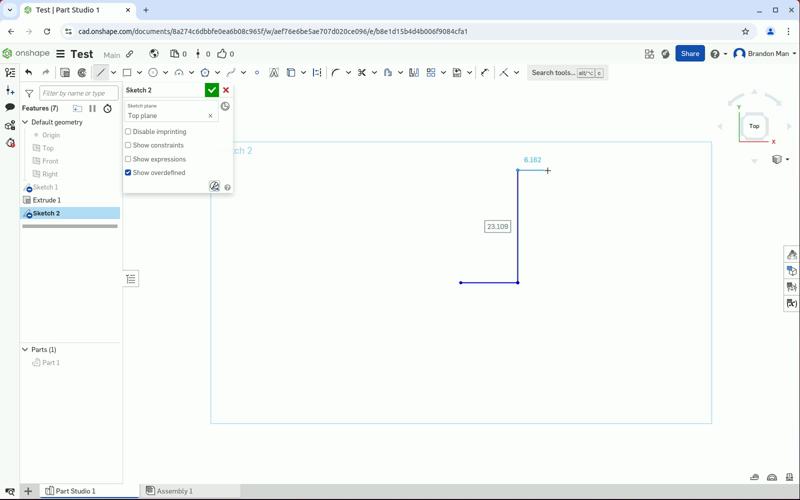
mouse_move(460, 170)
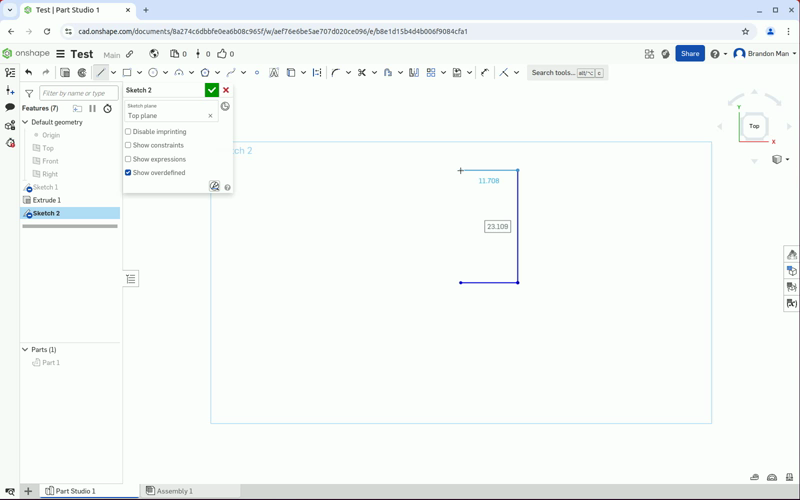
click(460, 170)
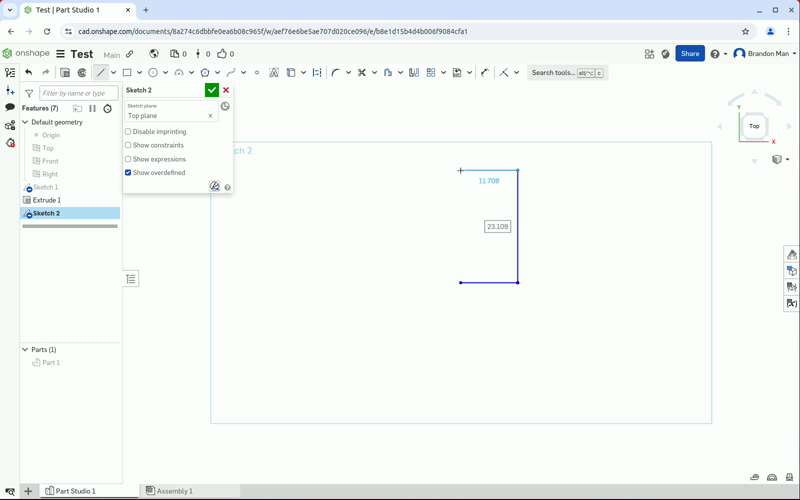
key_up(shift)
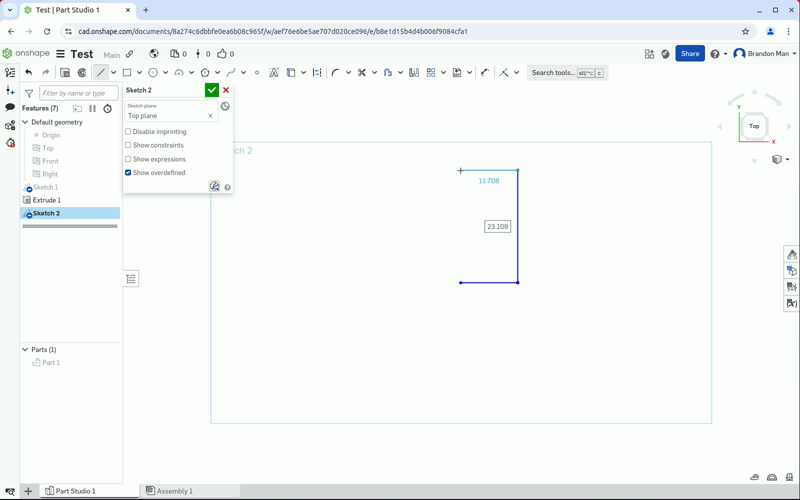
key_down(shift)
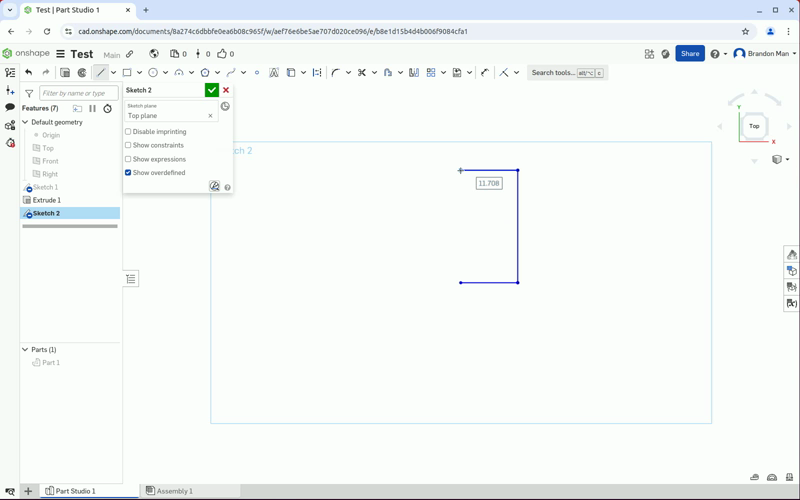
mouse_move(460, 282)
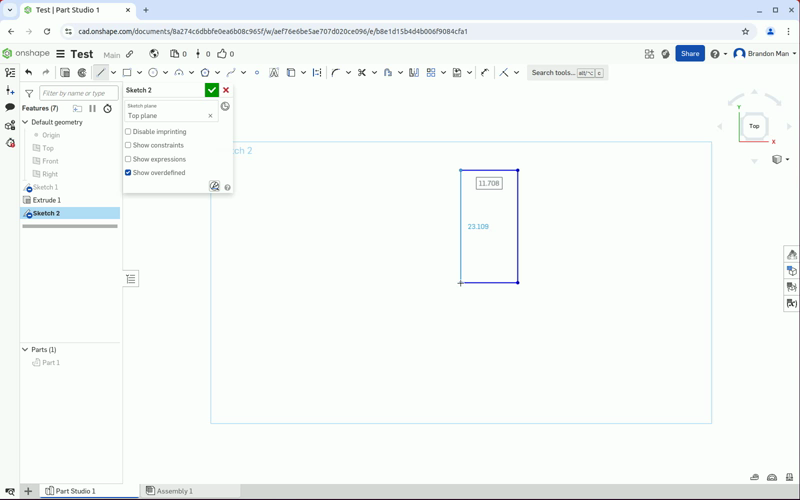
key_up(shift)
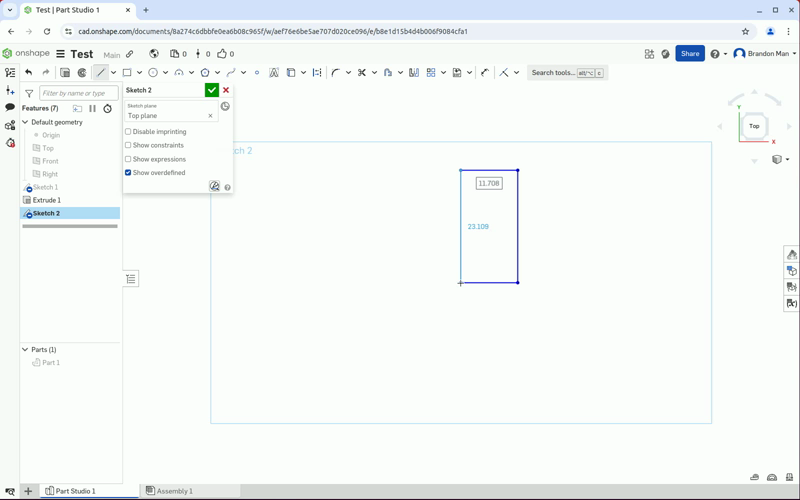
click(460, 282)
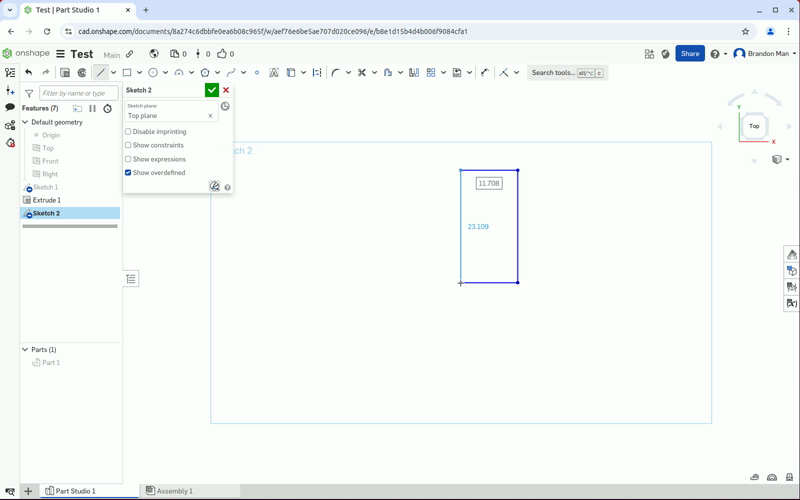
key(esc)
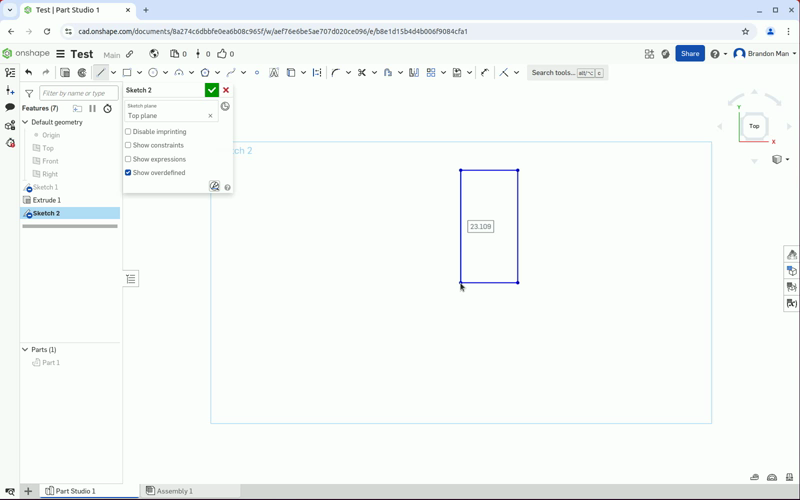
mouse_move(495, 203)
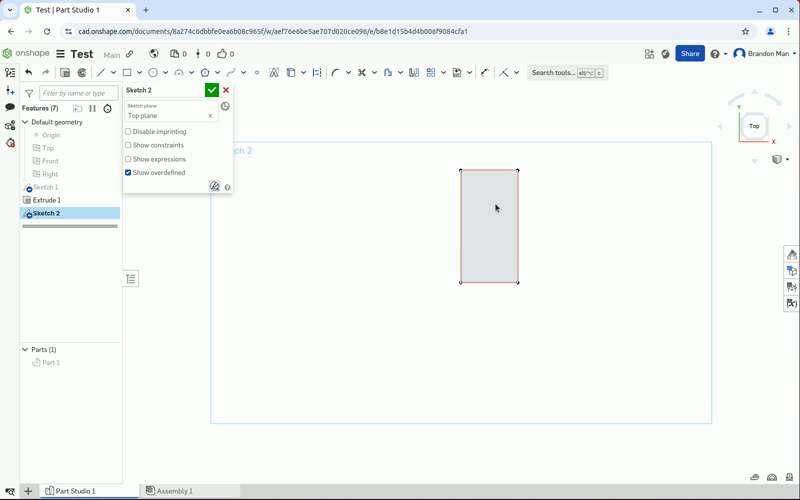
click(495, 203)
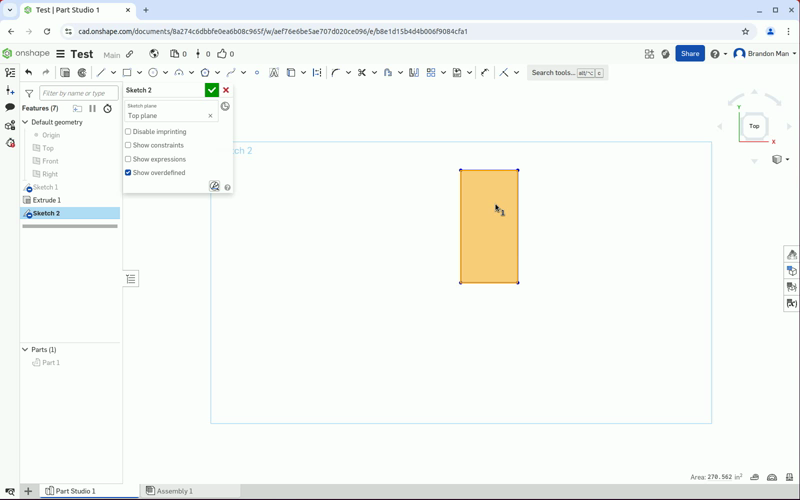
mouse_move(73, 352)
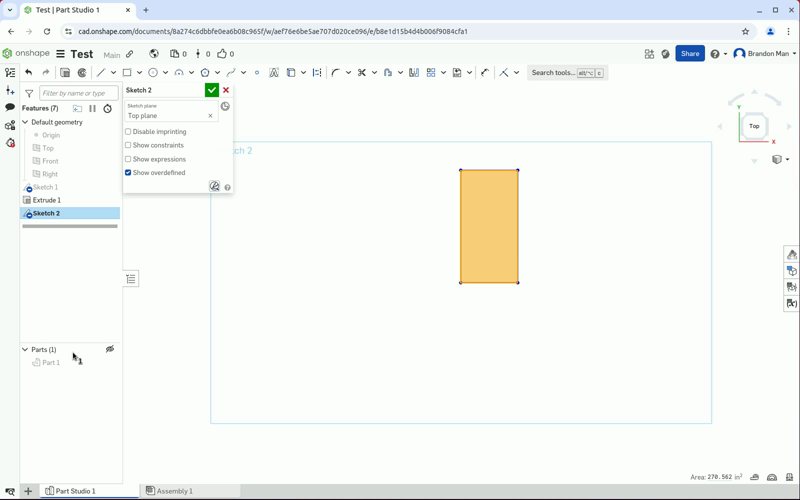
key(shift+y)
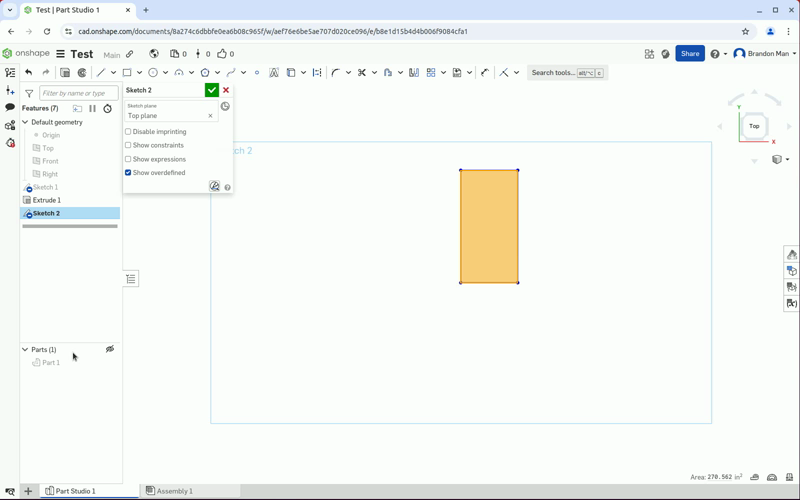
key(shift+e)
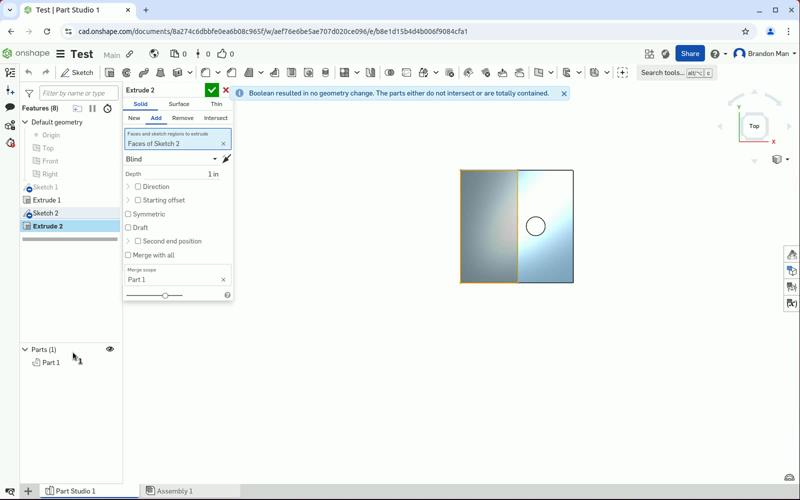
mouse_move(143, 106)
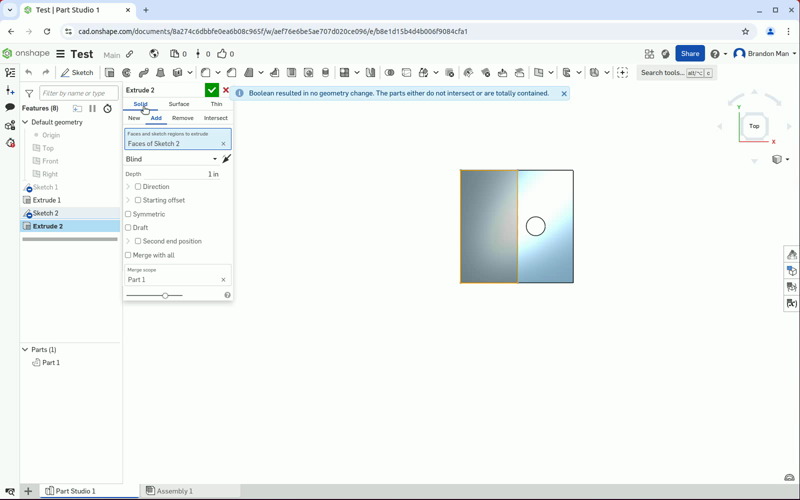
click(143, 106)
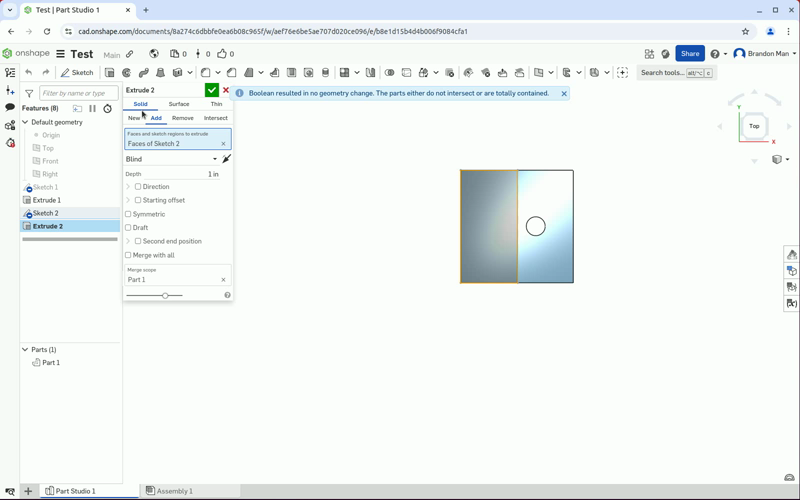
mouse_move(137, 120)
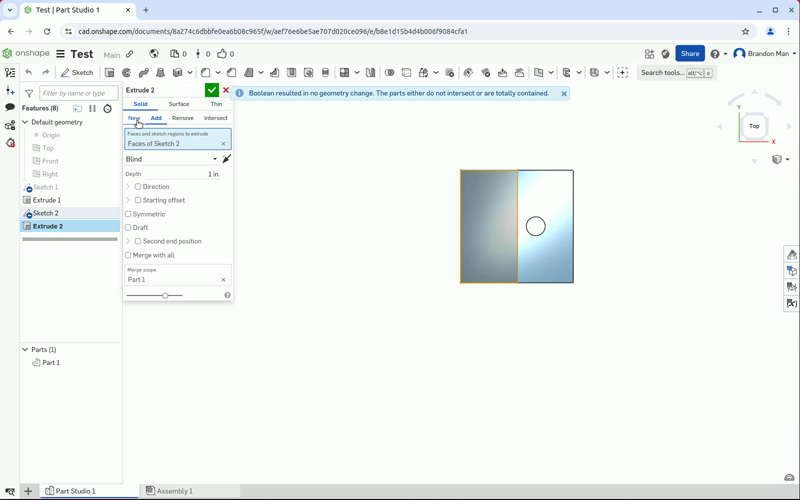
click(137, 120)
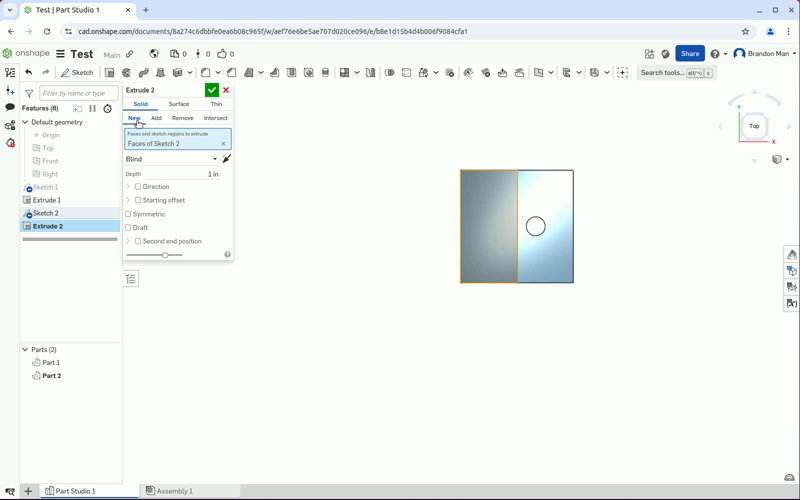
key(tab, 4)
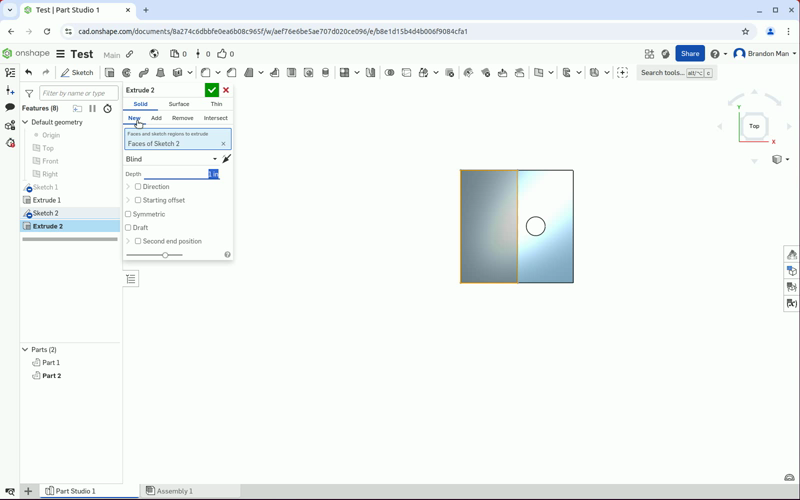
text(23.108)
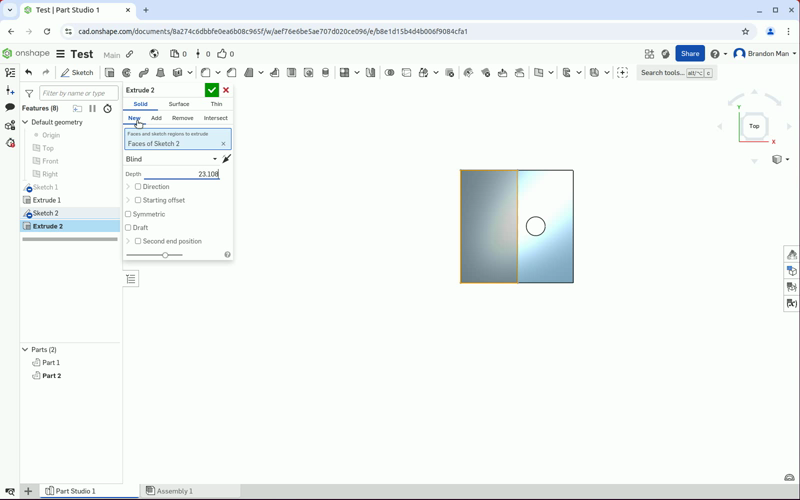
key(enter)
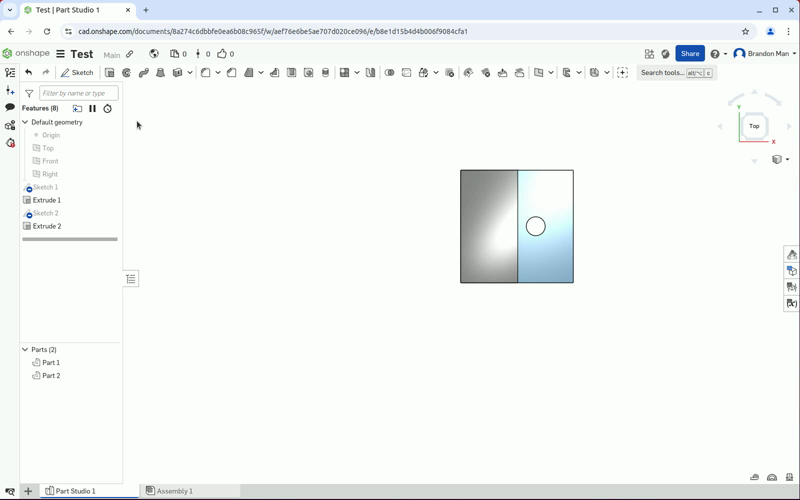
key(shift+h)
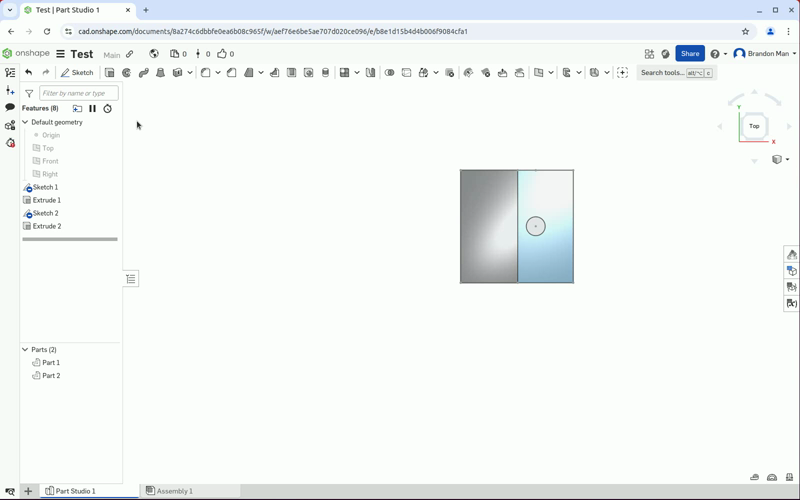
key(shift+h)
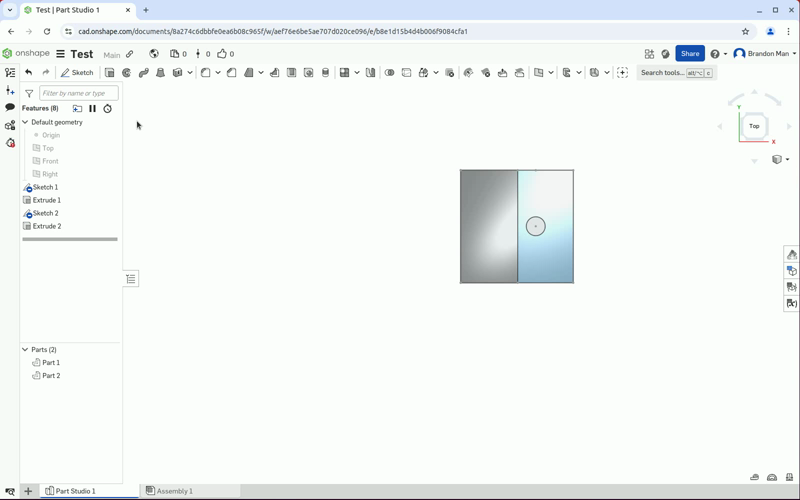
key(shift+7)
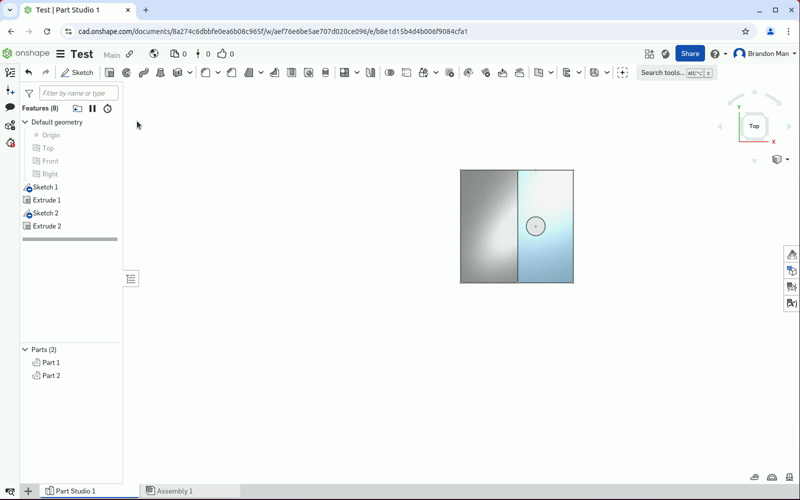
key(up, 3)
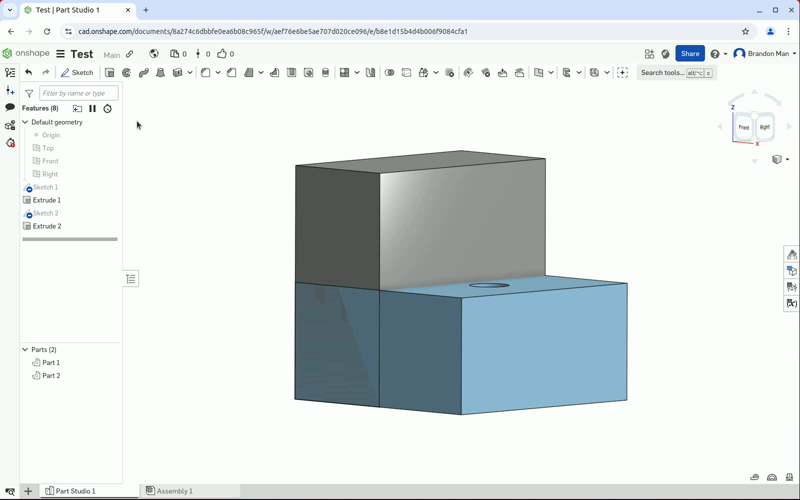
key(left, 3)
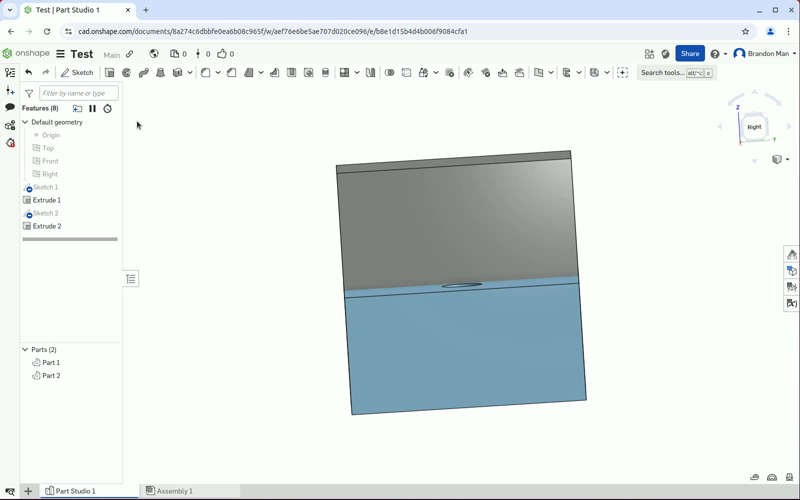
key(right, 3)
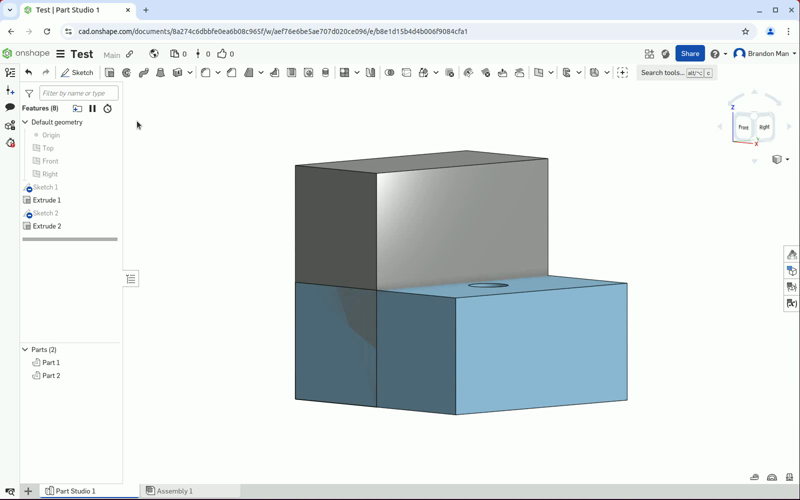
key(down, 3)
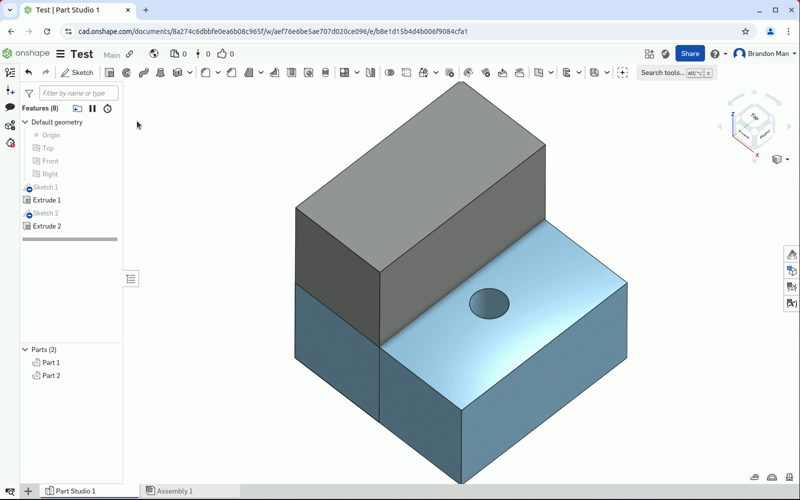
mouse_move(73, 189)
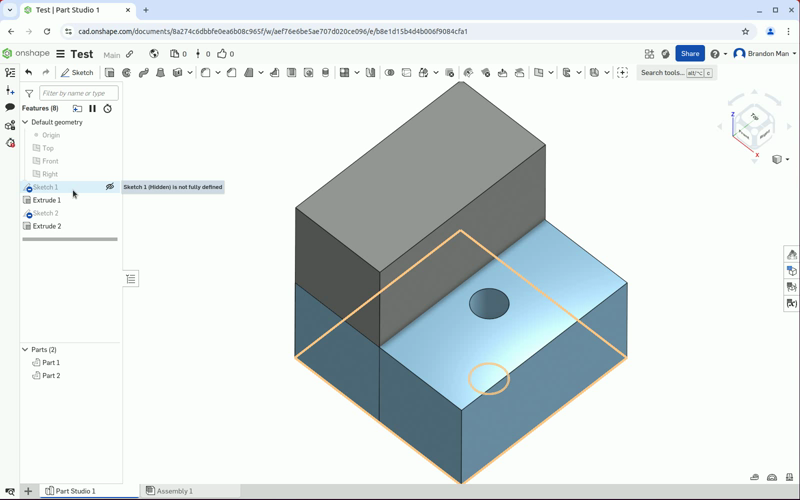
click(73, 189)